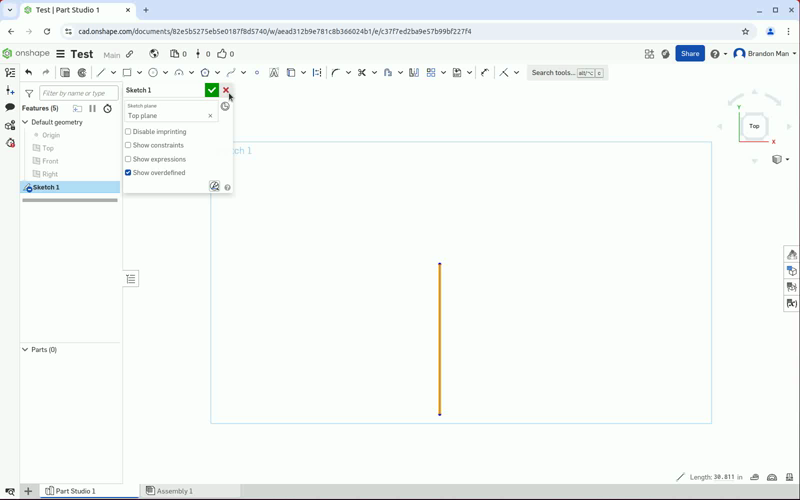
key(shift+h)
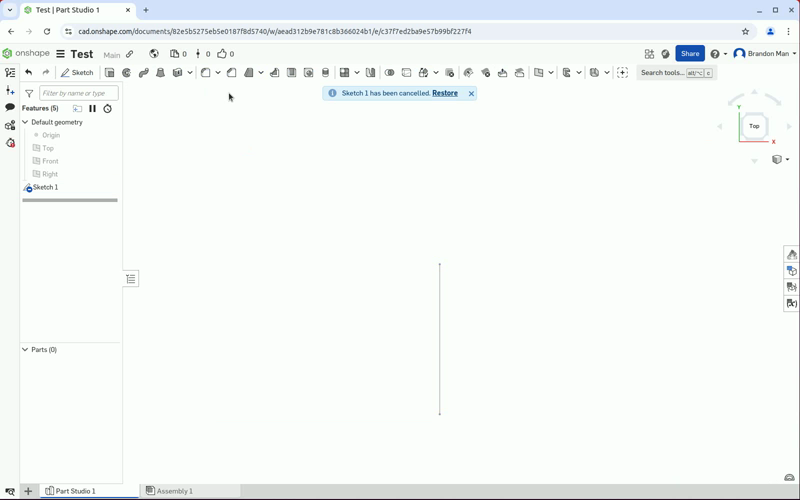
mouse_move(73, 352)
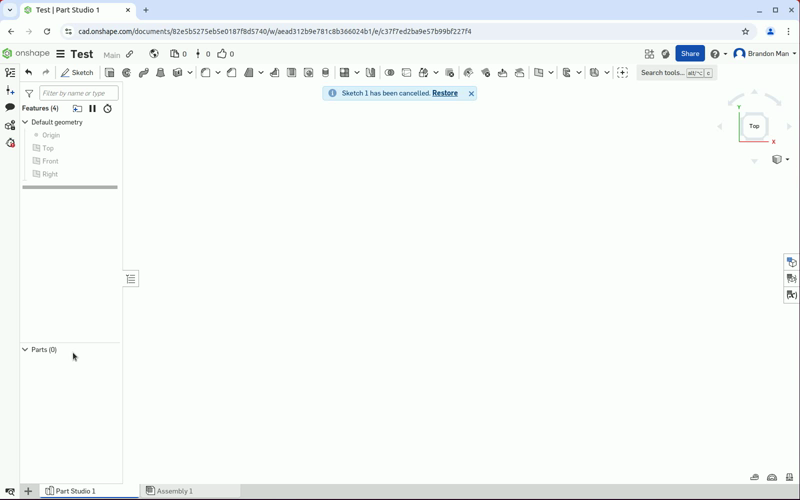
key(y)
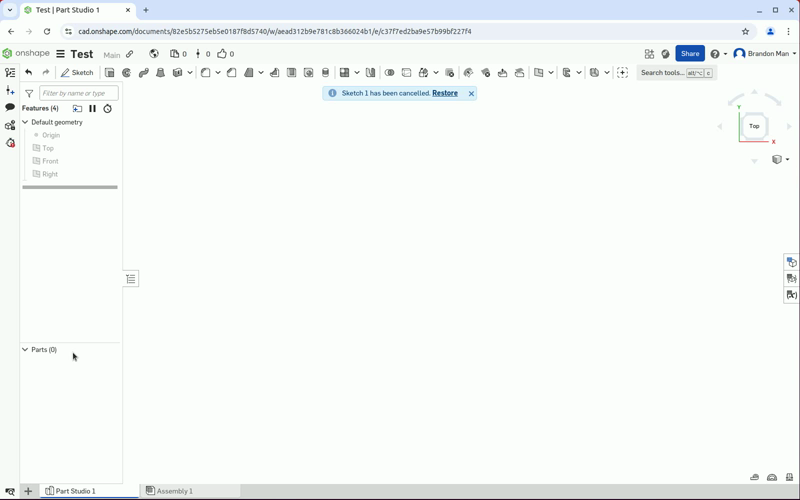
key(shift+p)
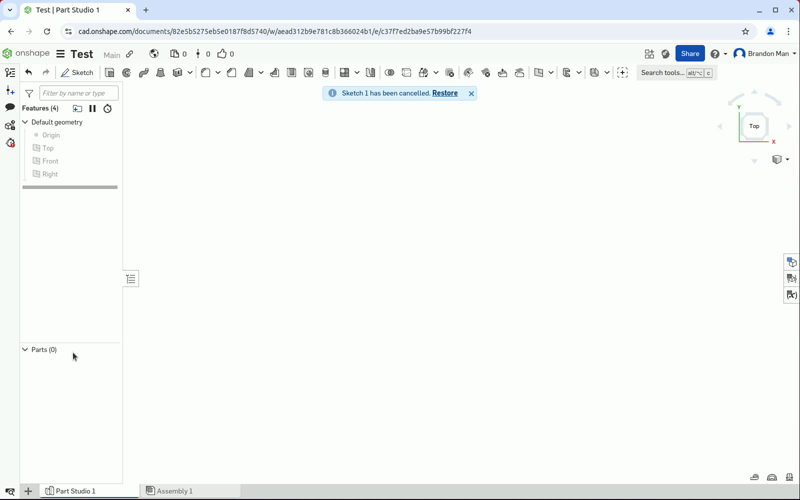
key(space)
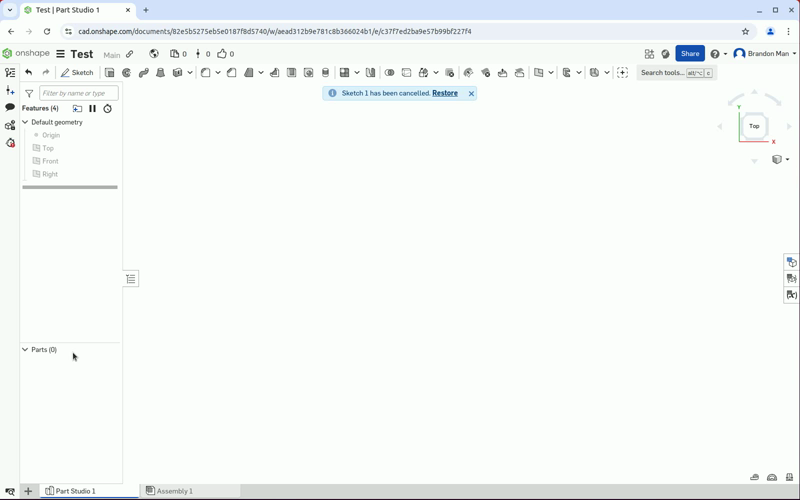
key_down(shift)
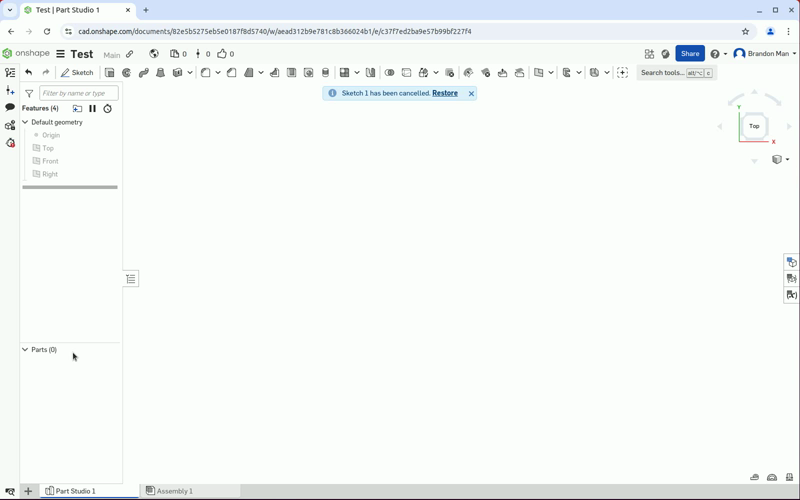
key(up)
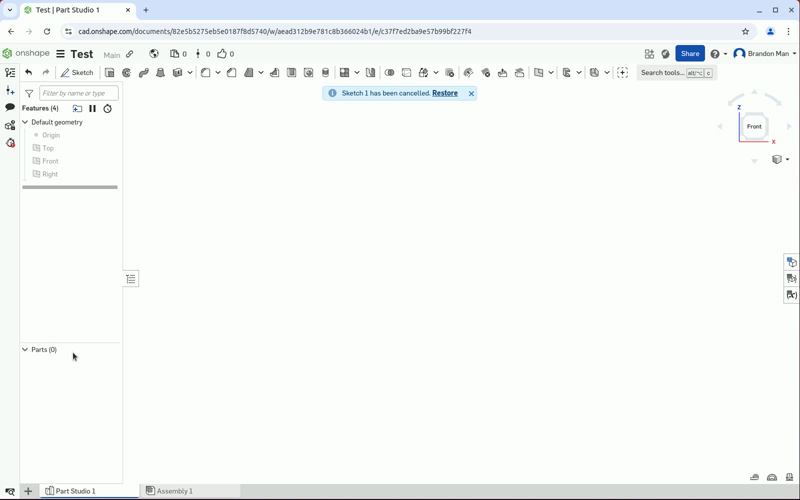
key_up(shift)
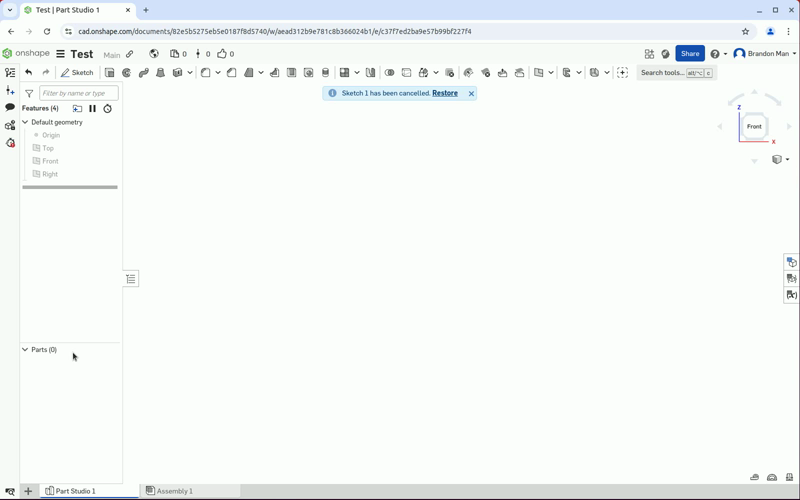
mouse_move(73, 352)
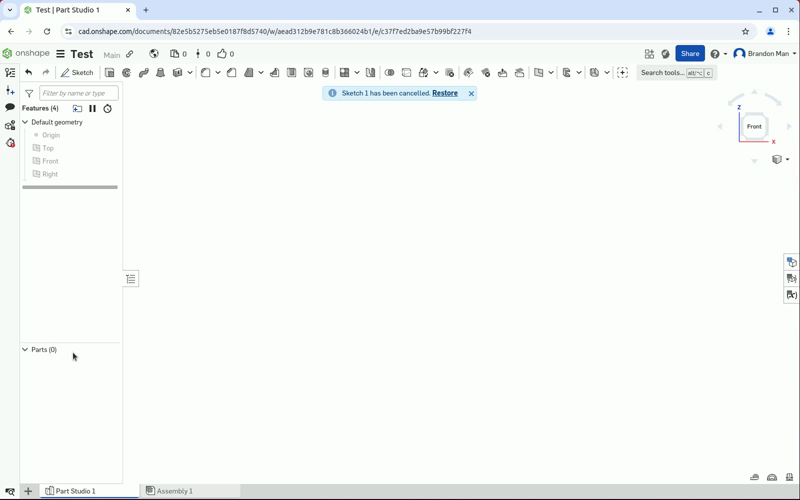
key(shift+y)
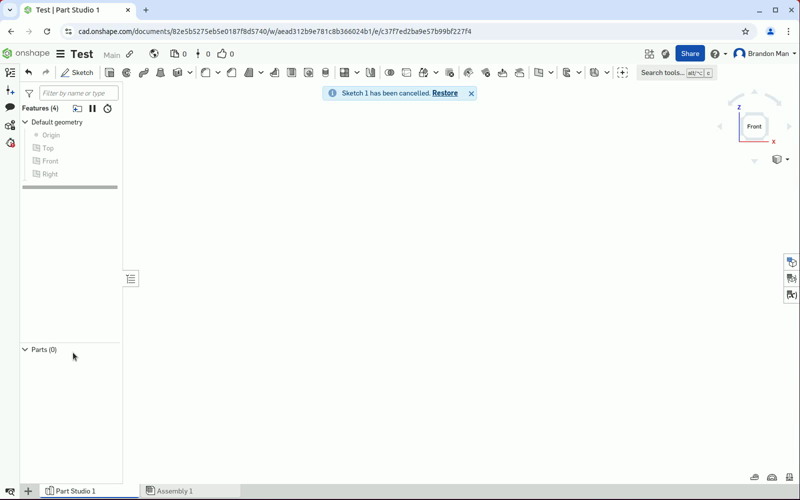
key(shift+s)
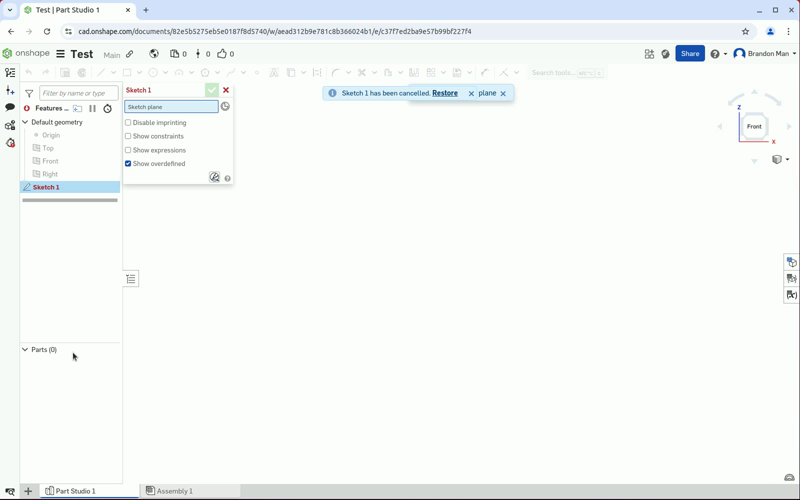
mouse_move(73, 163)
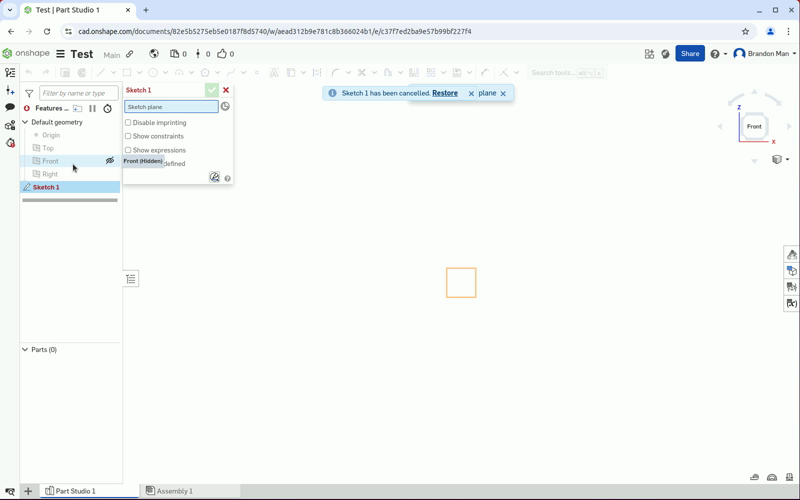
click(73, 163)
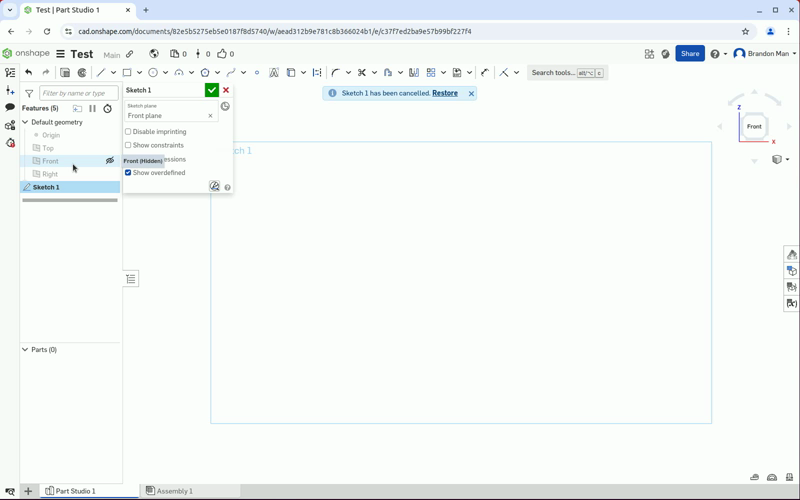
mouse_move(73, 352)
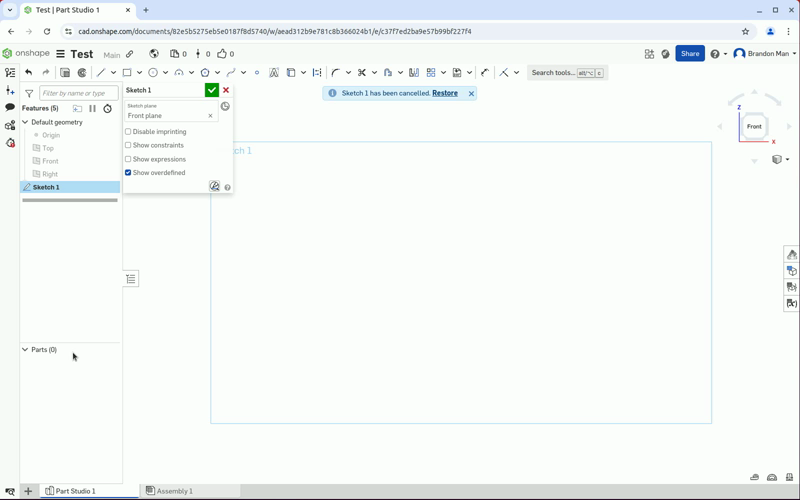
key(y)
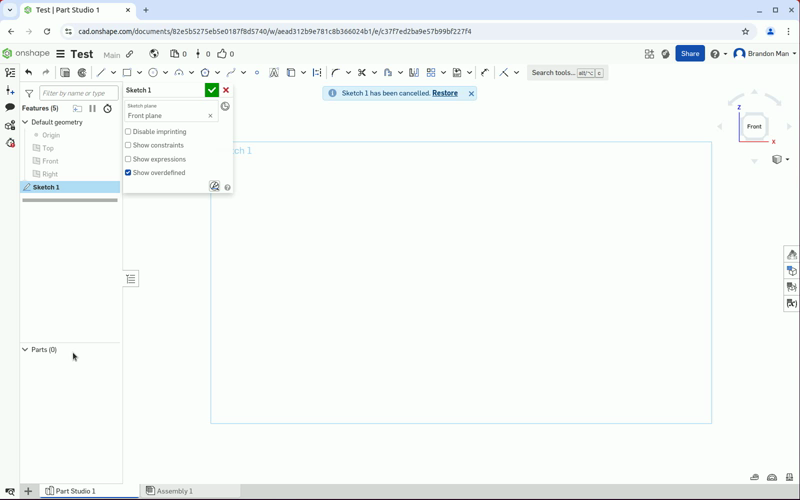
key(c)
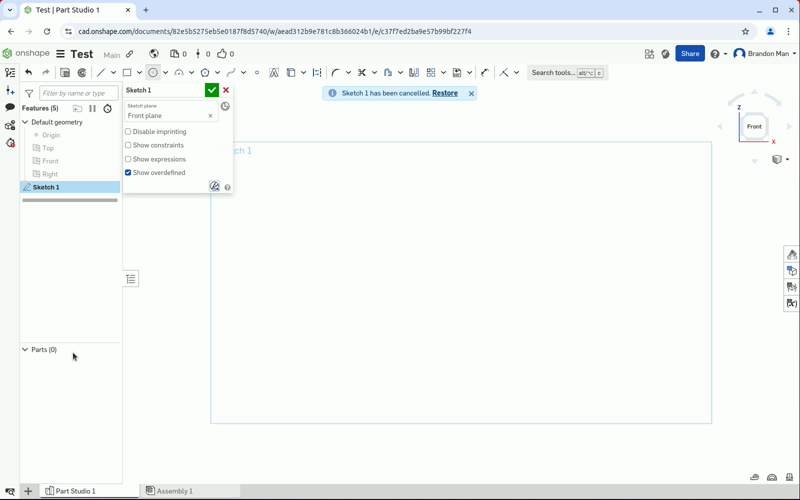
key_down(shift)
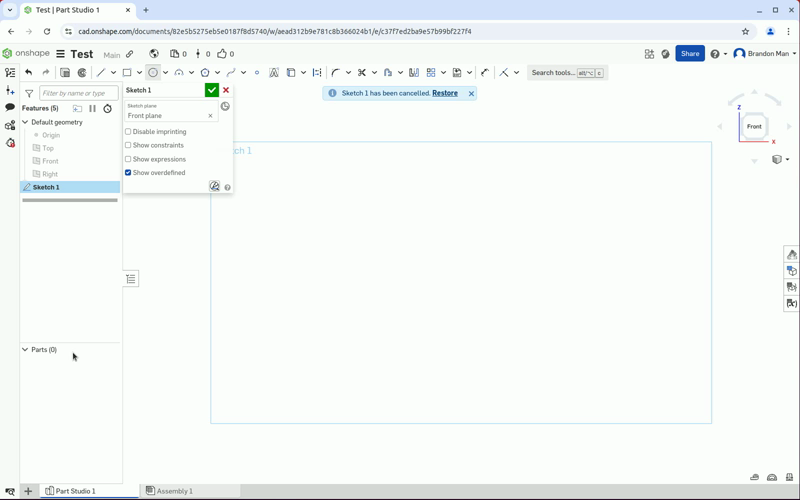
mouse_move(461, 282)
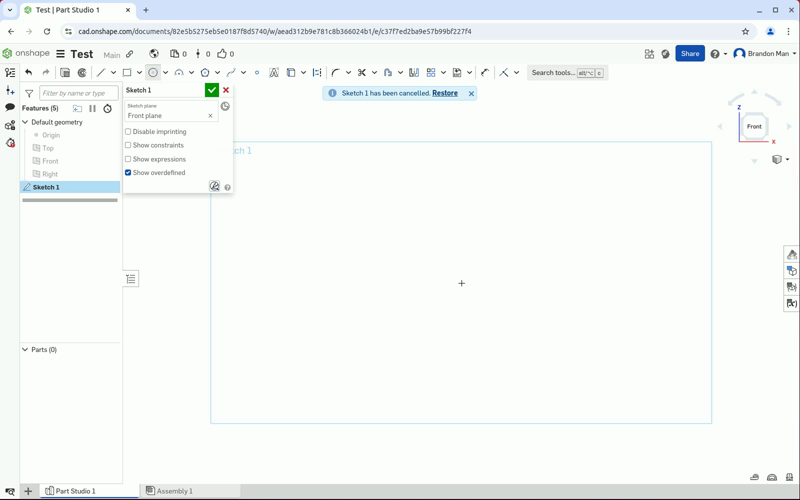
click(461, 282)
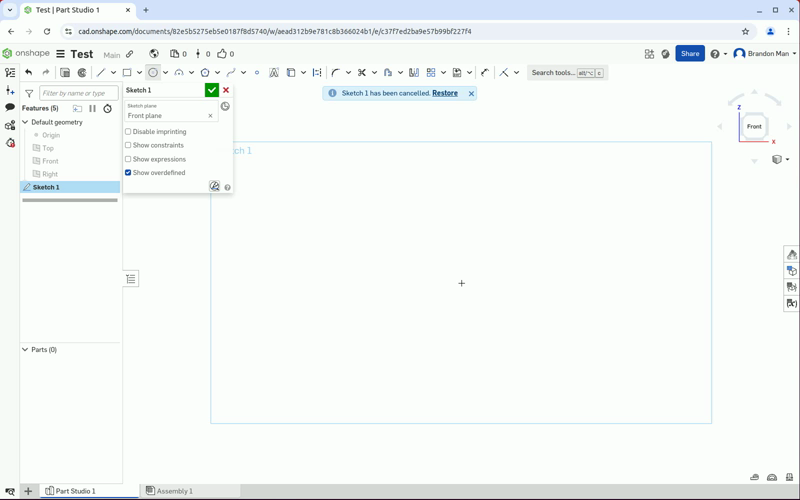
key_up(shift)
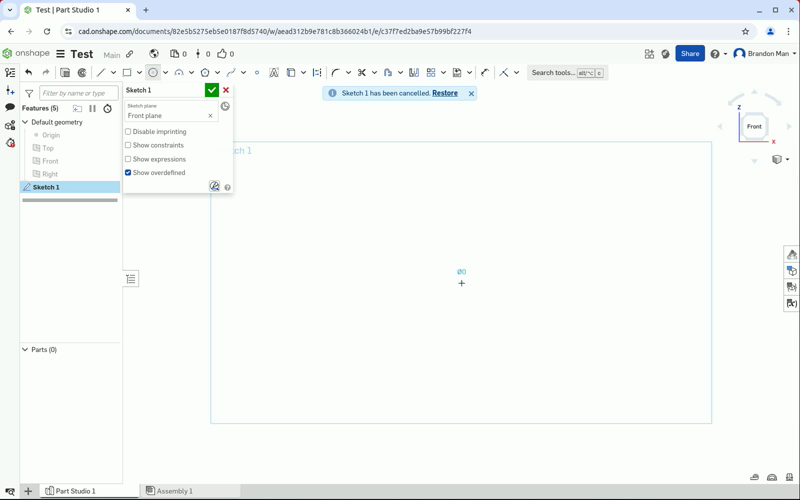
mouse_move(464, 282)
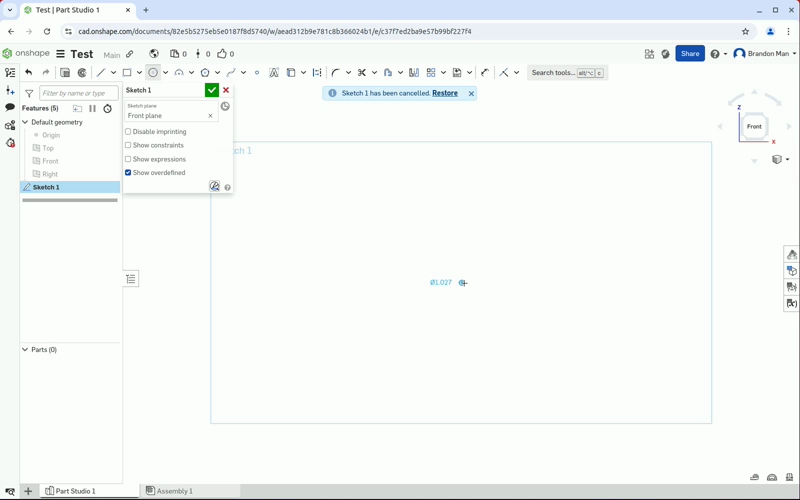
scroll(6)
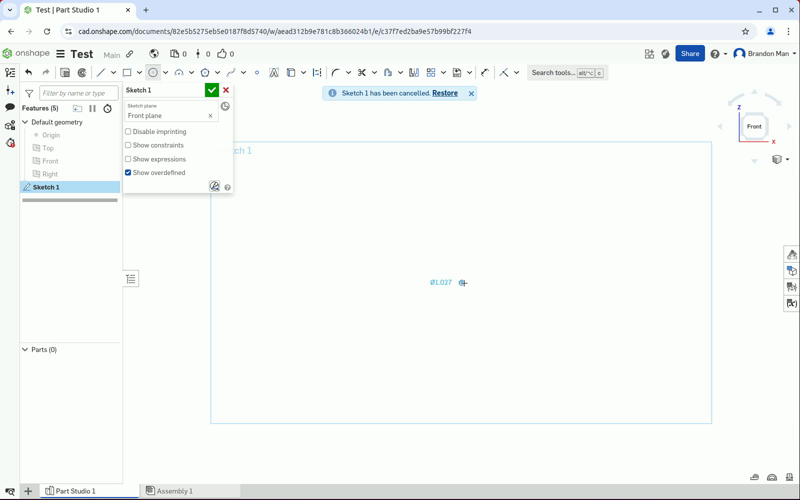
scroll(6)
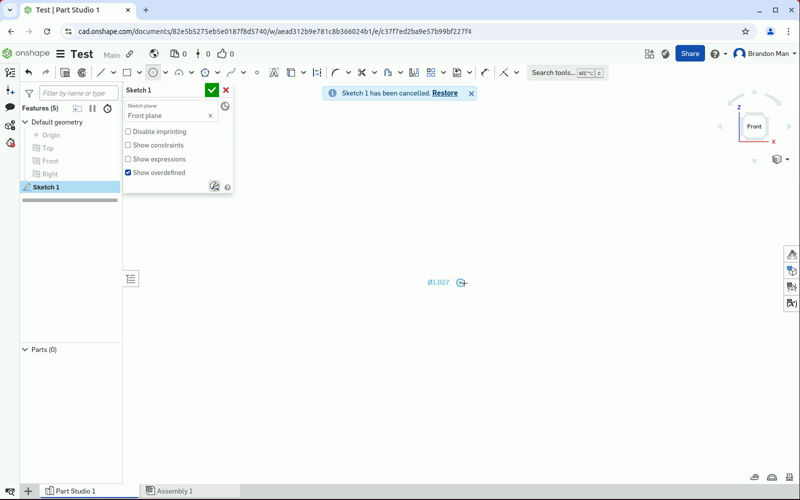
scroll(6)
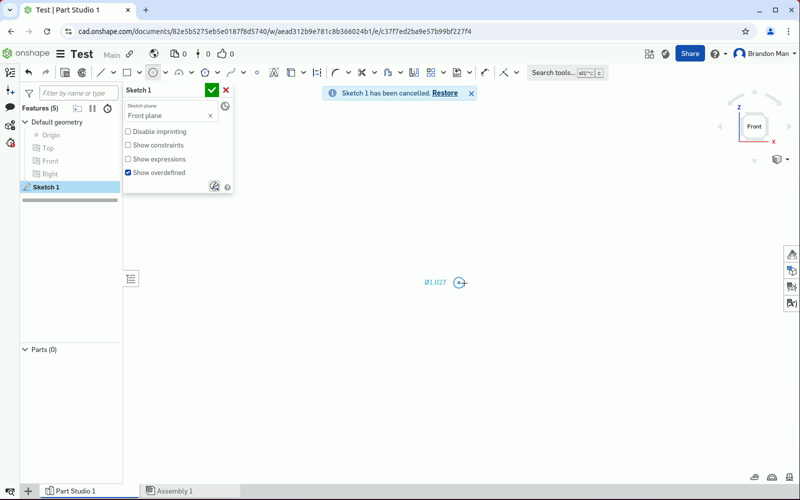
scroll(6)
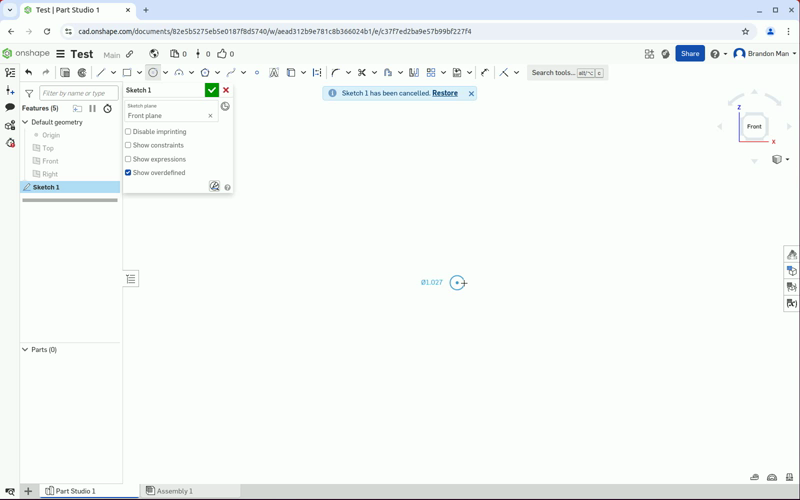
scroll(6)
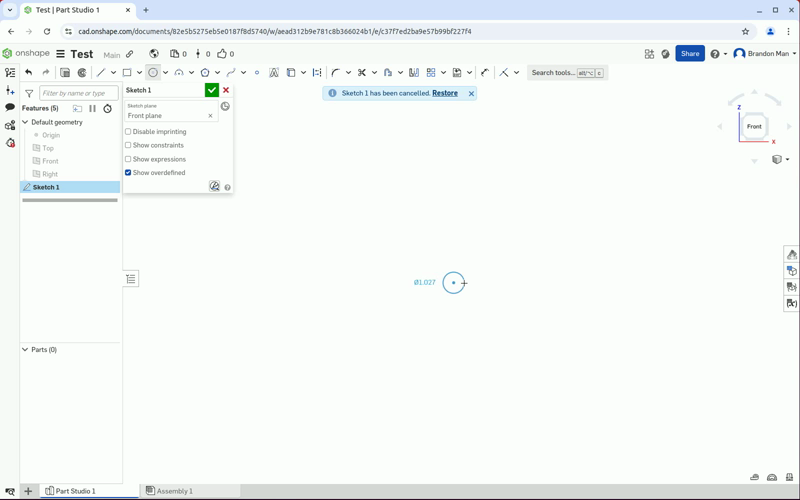
scroll(6)
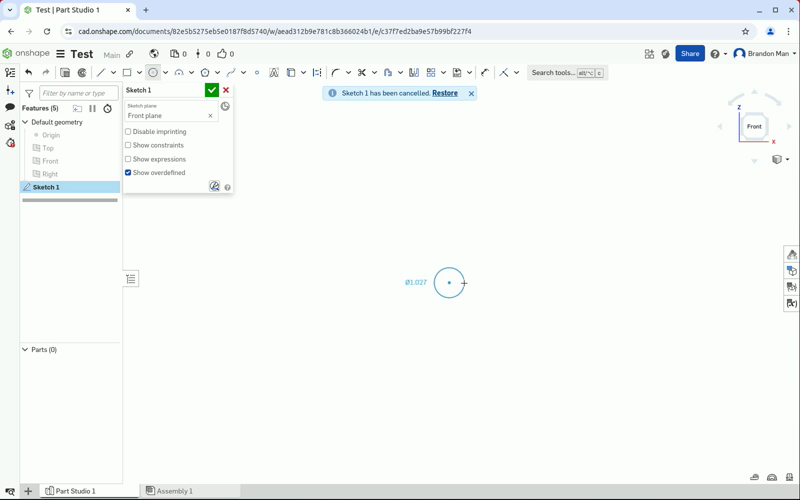
scroll(6)
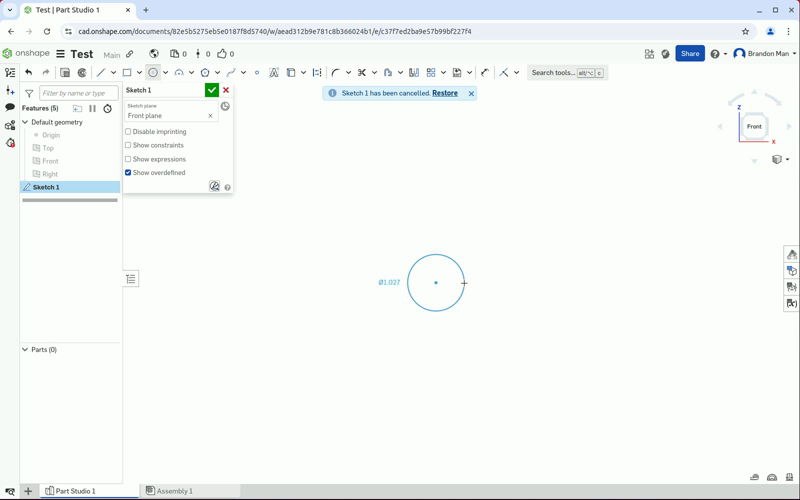
click(464, 282)
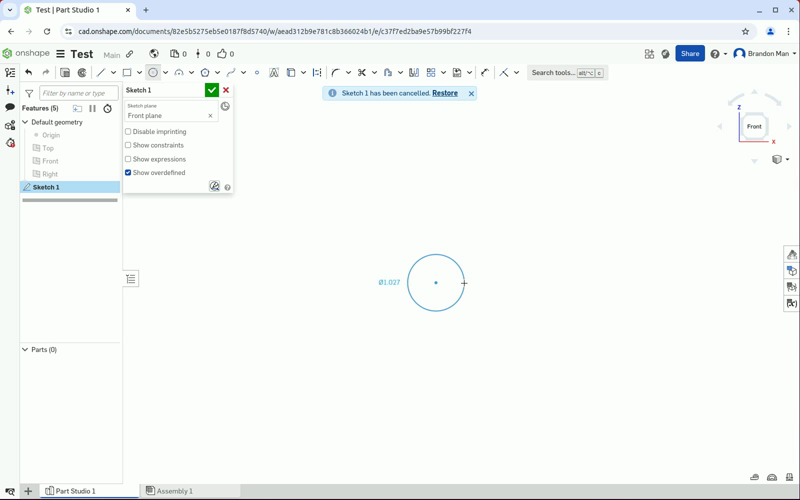
scroll(-6)
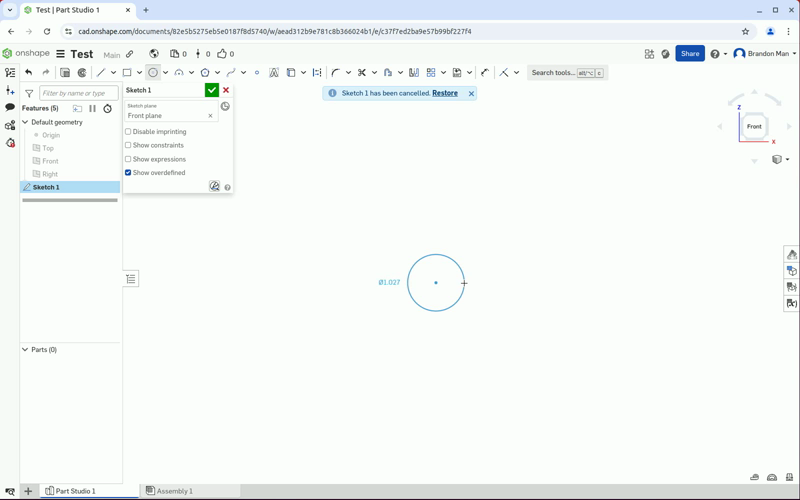
scroll(-6)
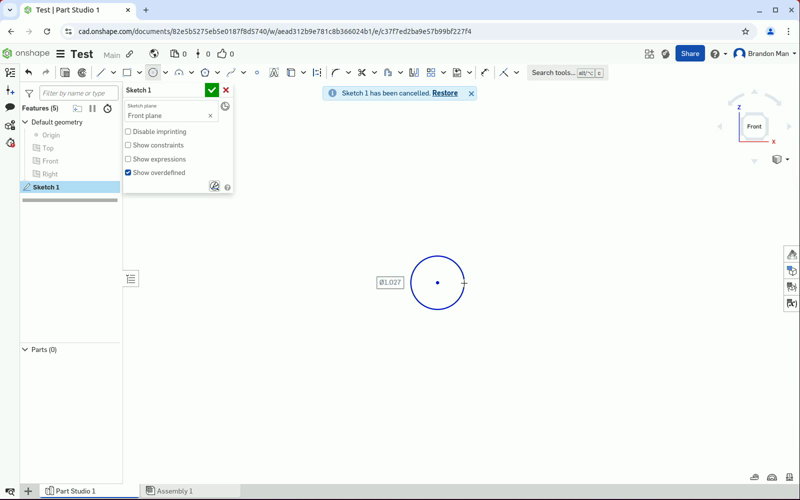
scroll(-6)
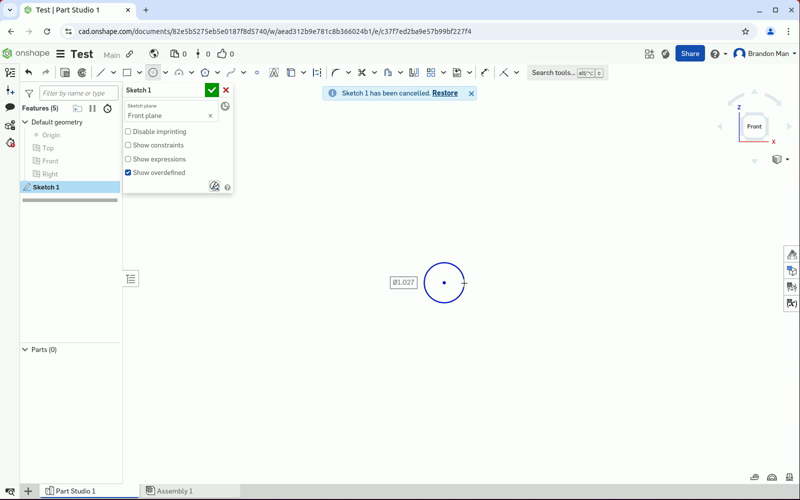
scroll(-6)
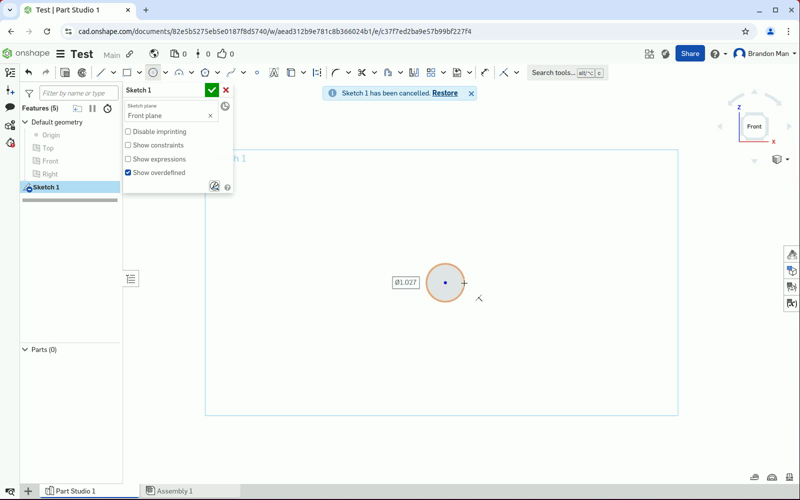
scroll(-6)
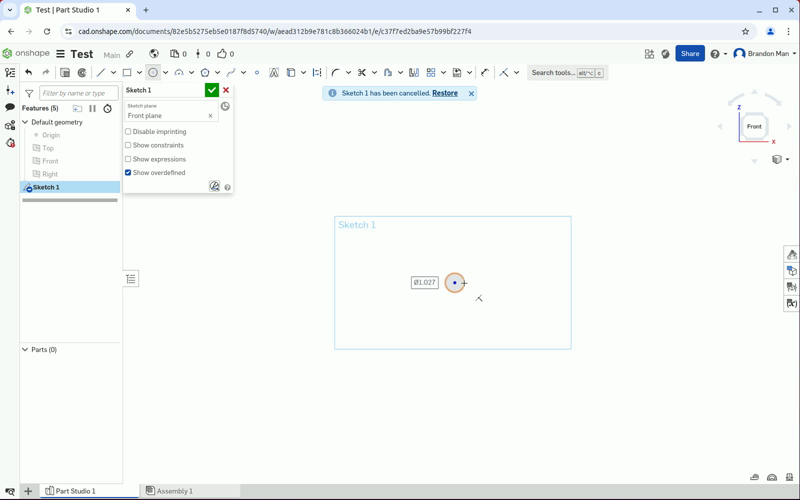
scroll(-6)
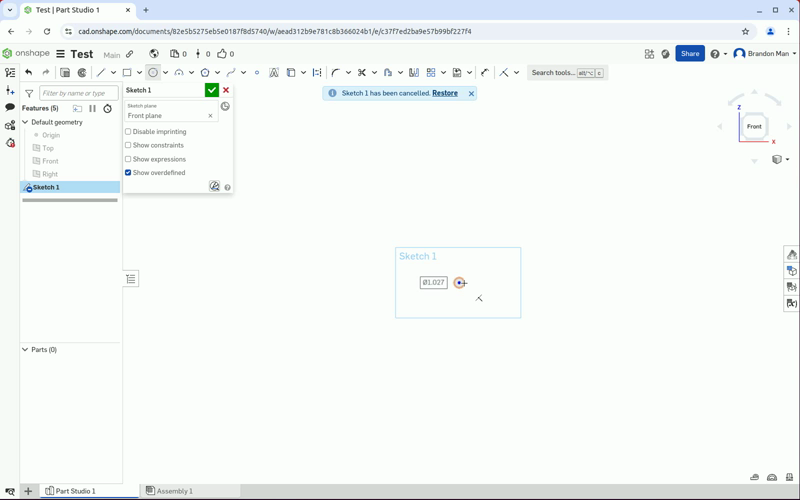
scroll(-6)
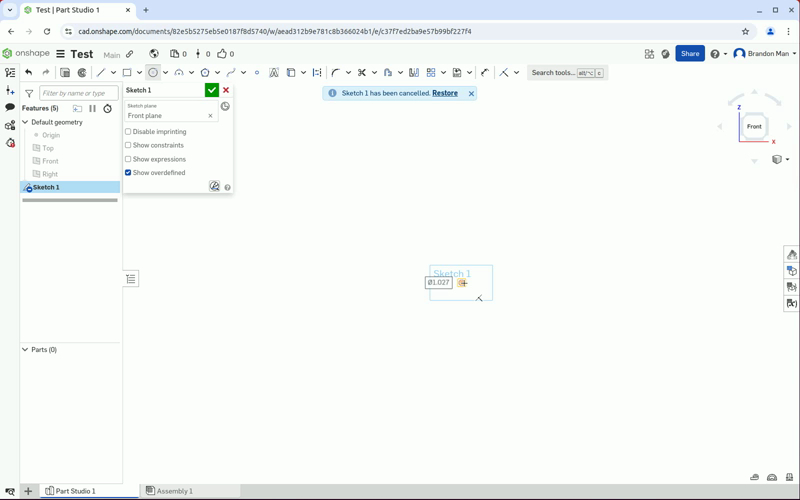
key(esc)
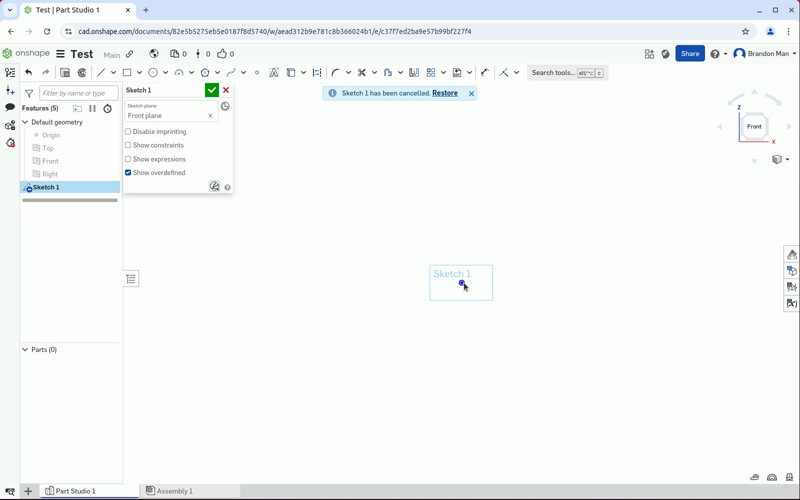
mouse_move(463, 283)
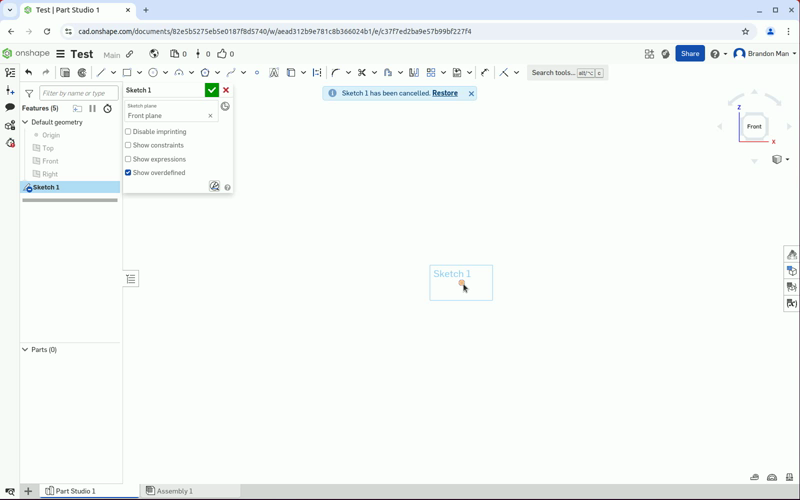
scroll(6)
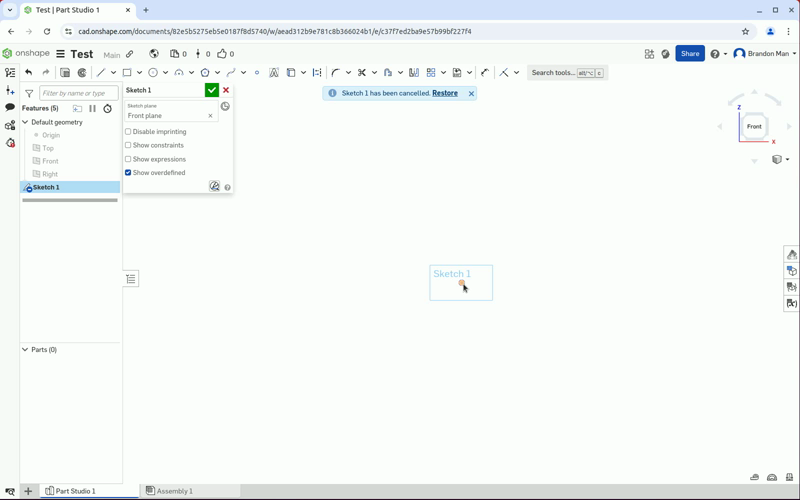
scroll(6)
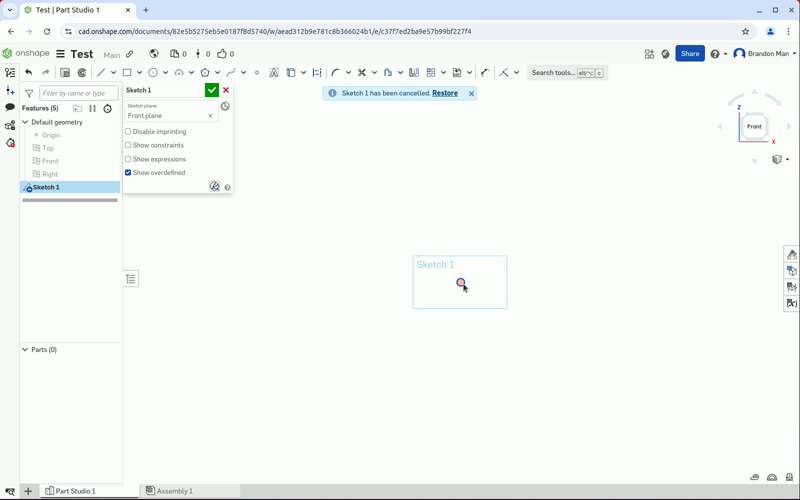
scroll(6)
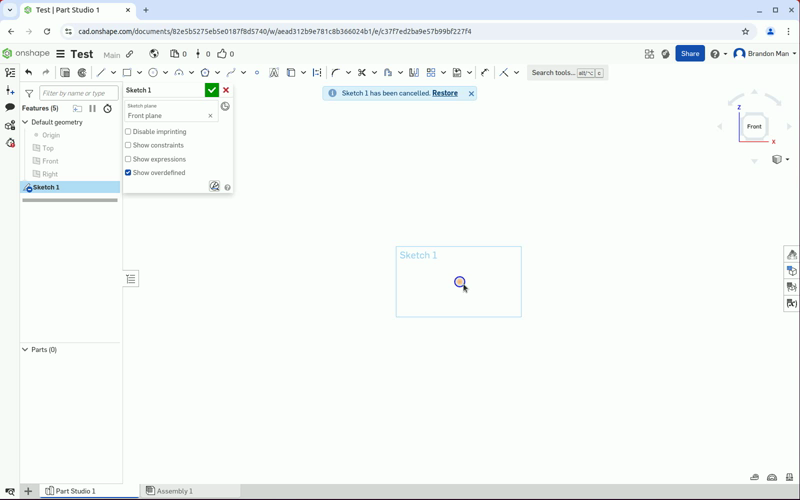
scroll(6)
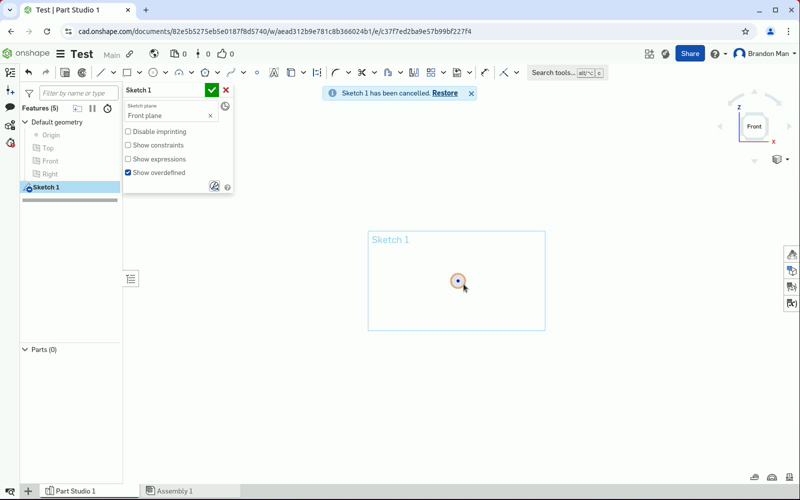
scroll(6)
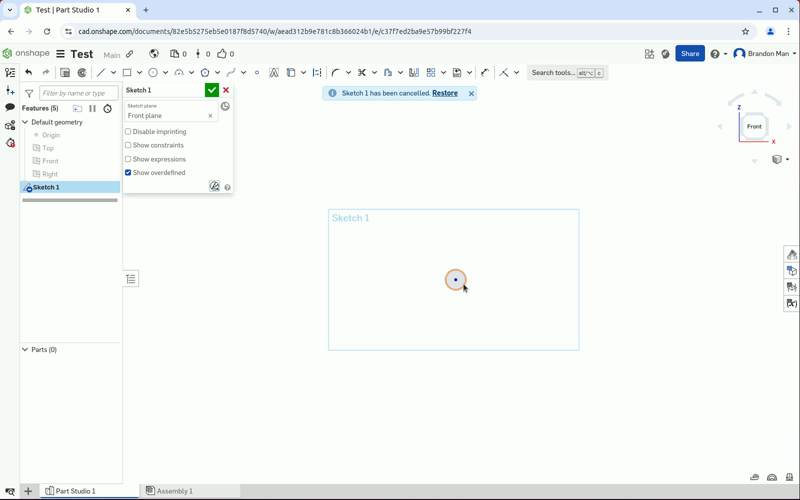
scroll(6)
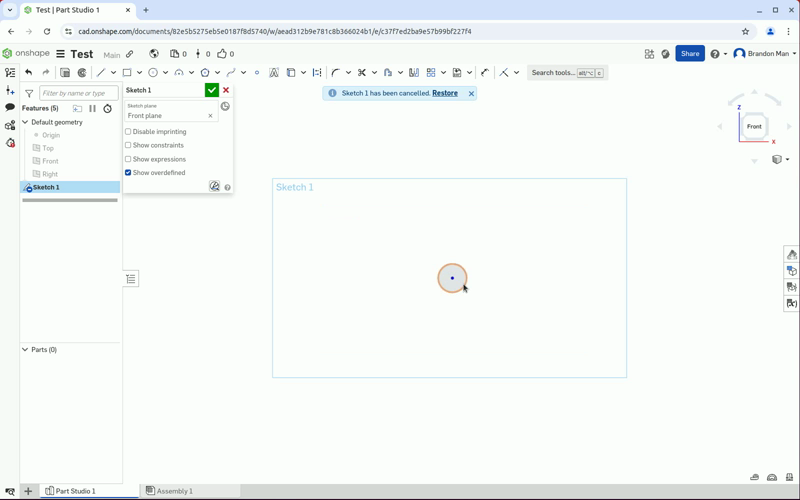
scroll(6)
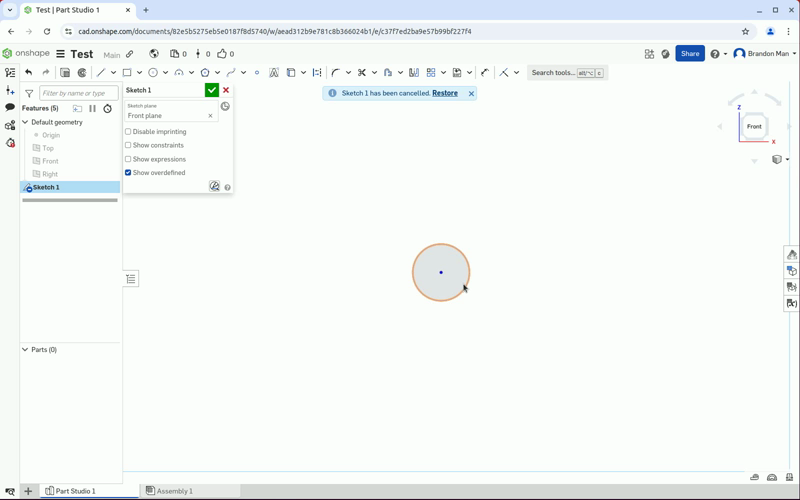
click(463, 283)
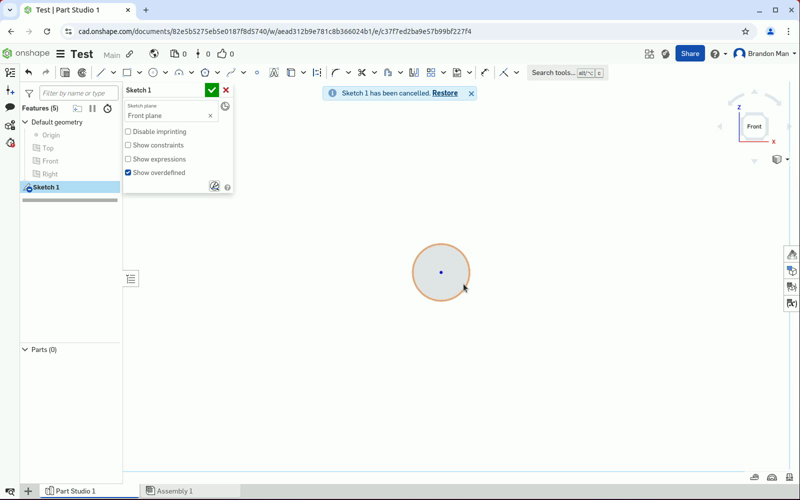
scroll(-6)
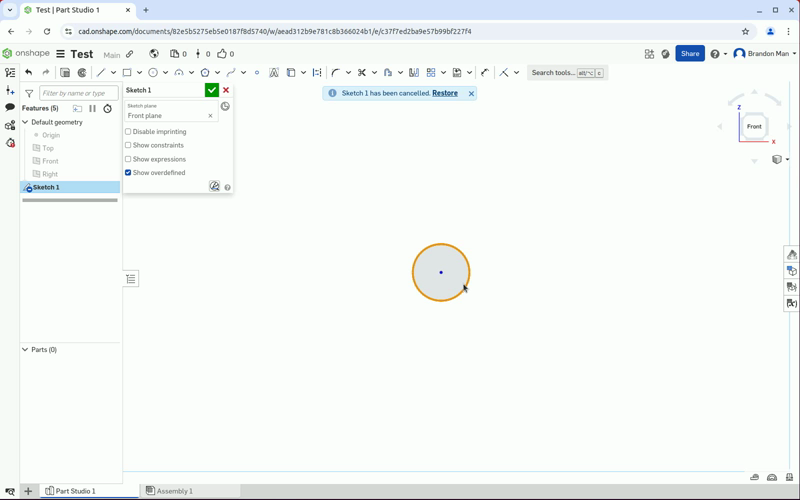
scroll(-6)
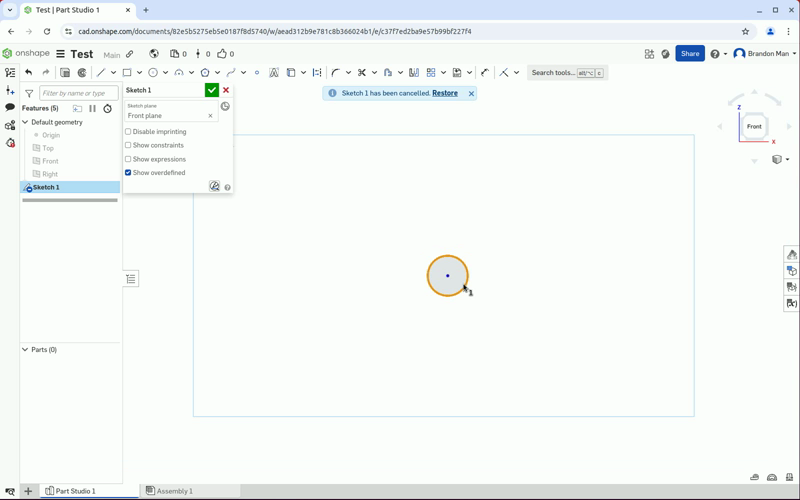
scroll(-6)
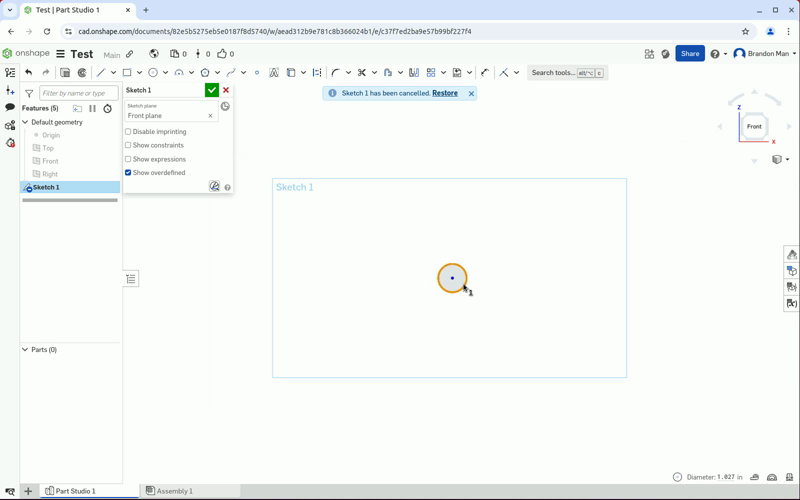
scroll(-6)
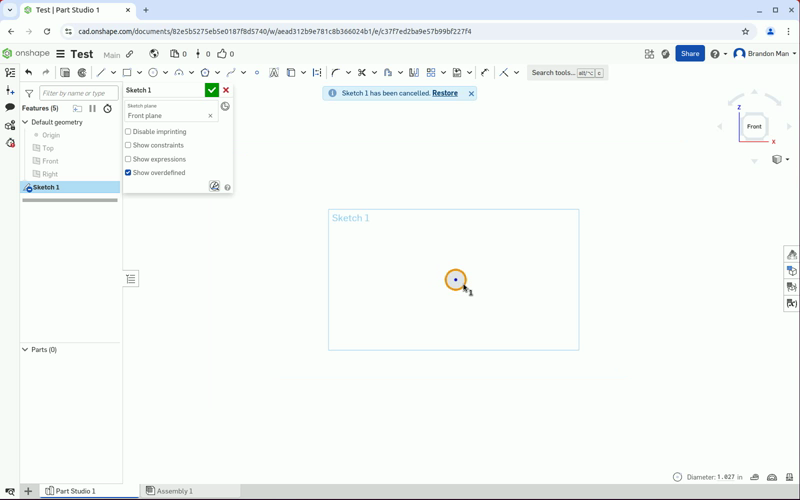
scroll(-6)
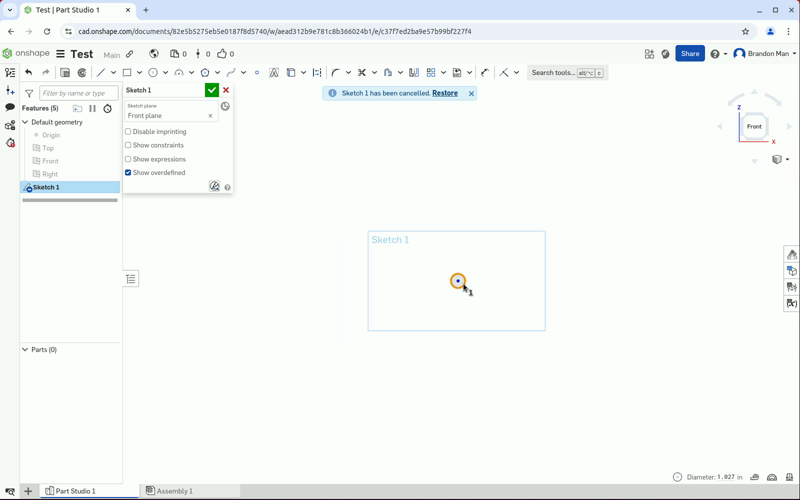
scroll(-6)
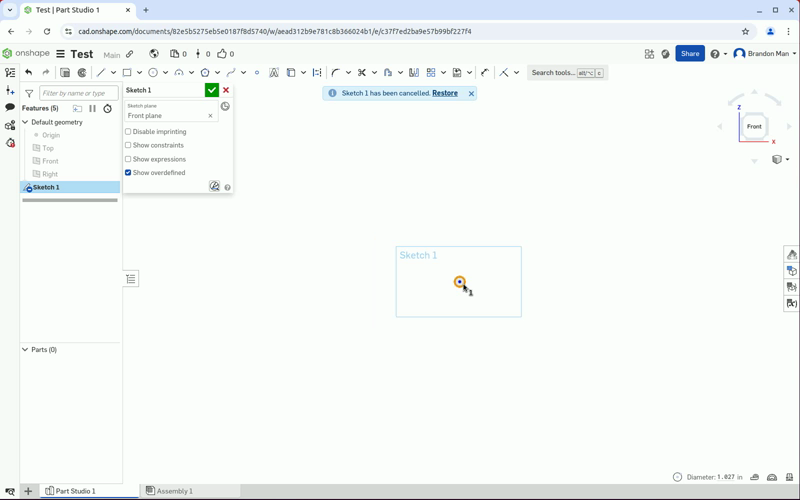
scroll(-6)
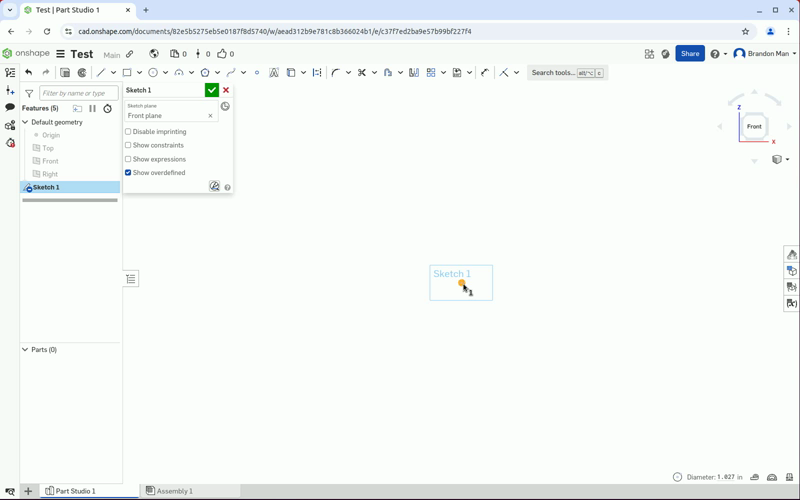
mouse_move(73, 352)
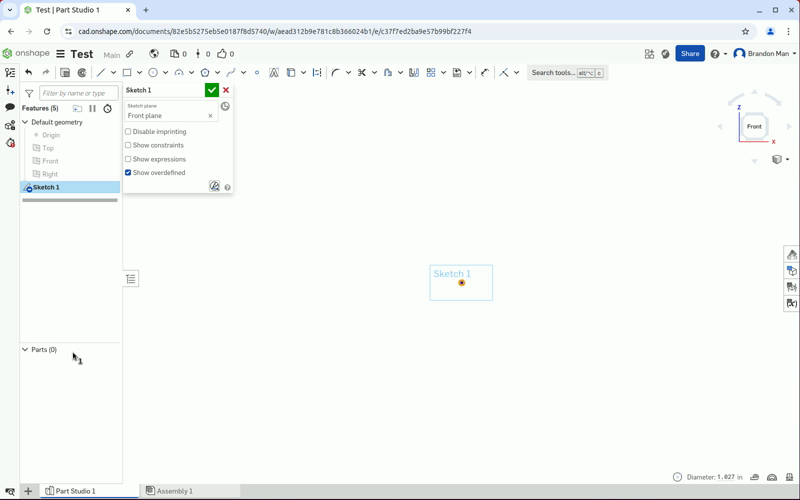
key(shift+y)
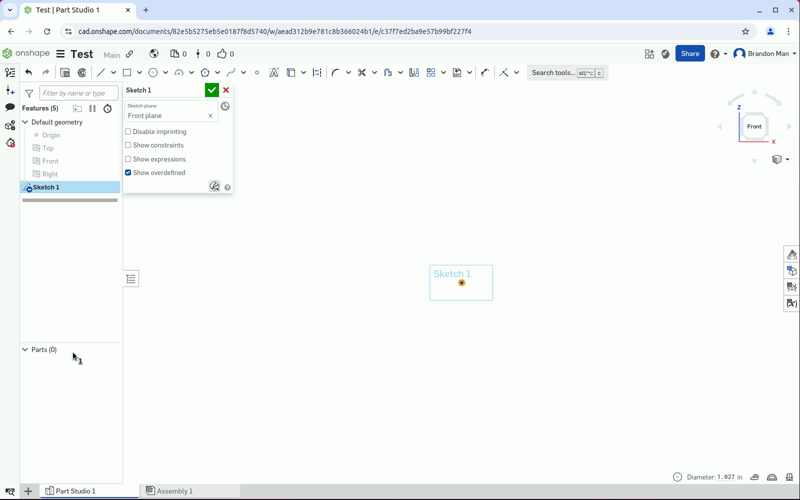
key(shift+e)
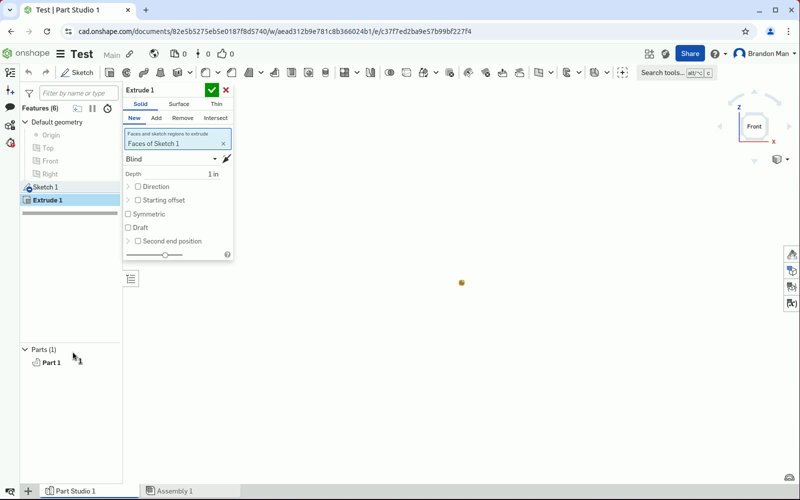
mouse_move(143, 106)
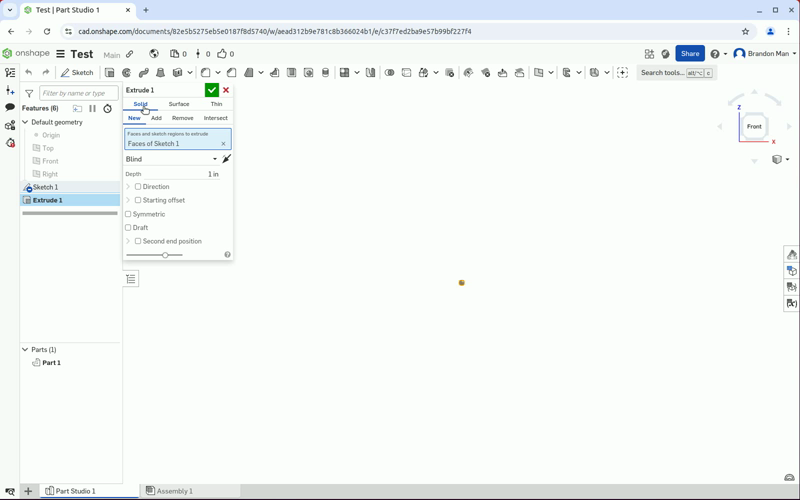
click(143, 106)
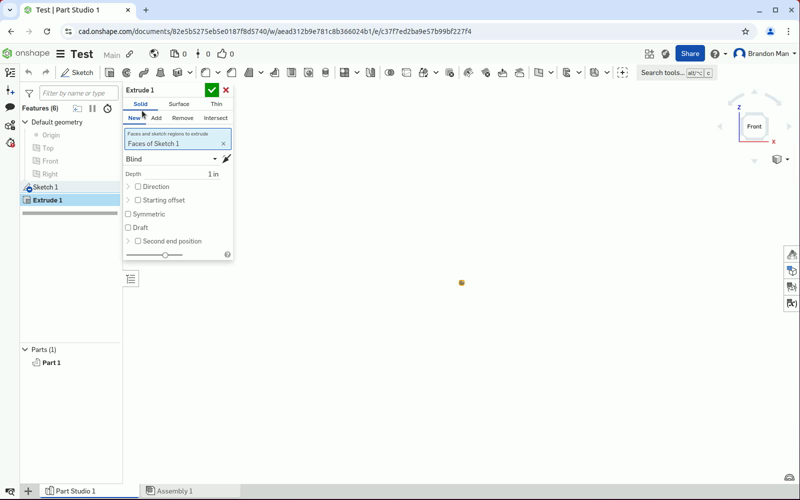
mouse_move(137, 120)
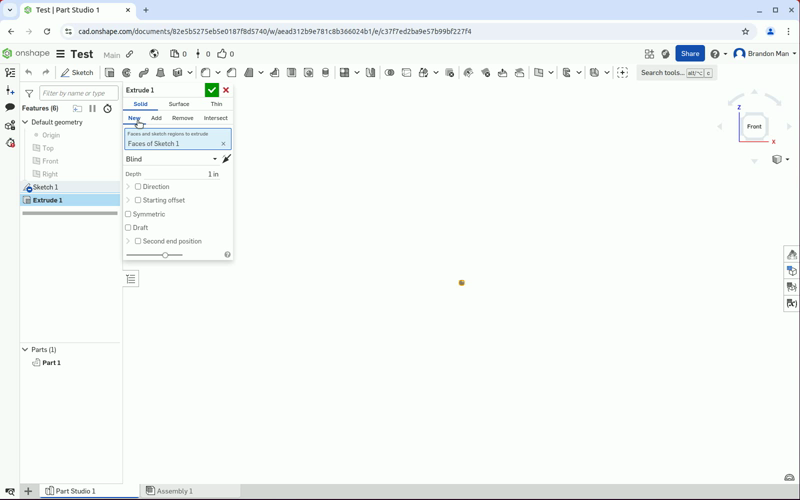
click(137, 120)
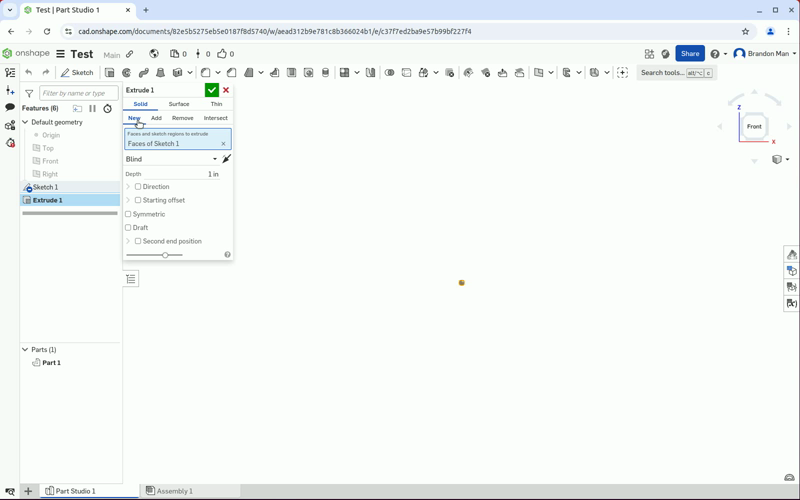
key(tab, 4)
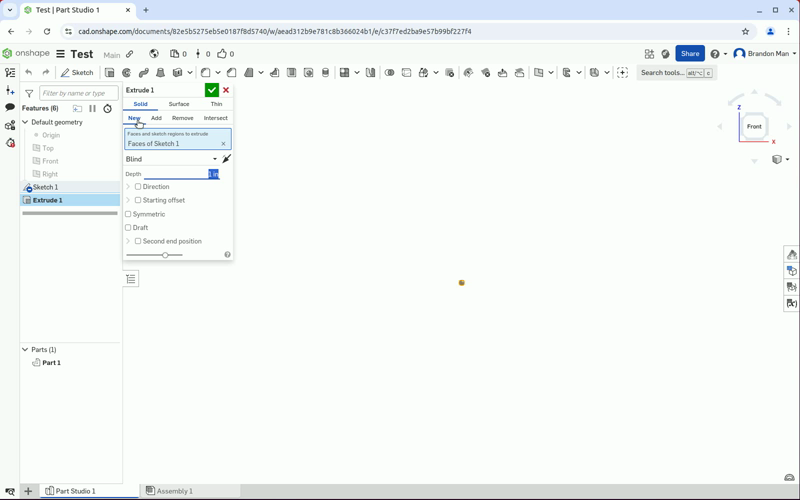
text(5.777)
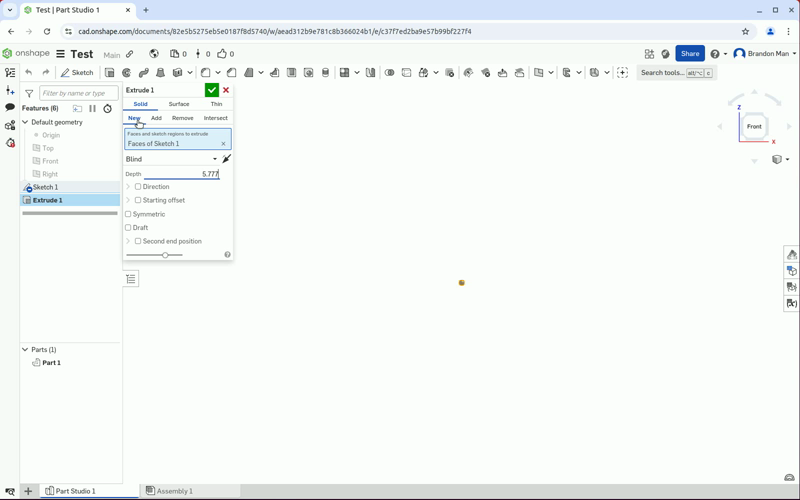
key(enter)
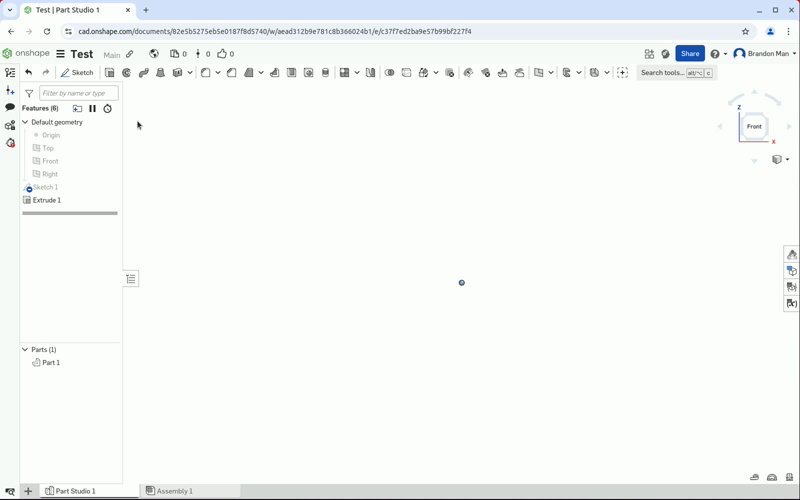
key(shift+h)
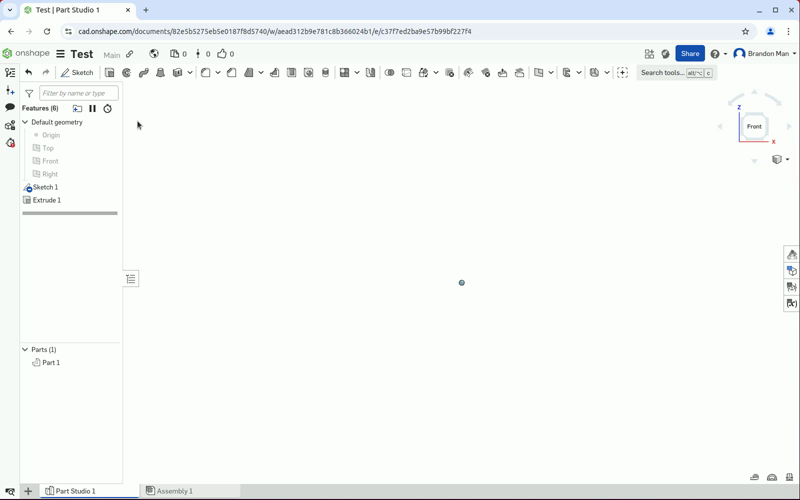
key(shift+h)
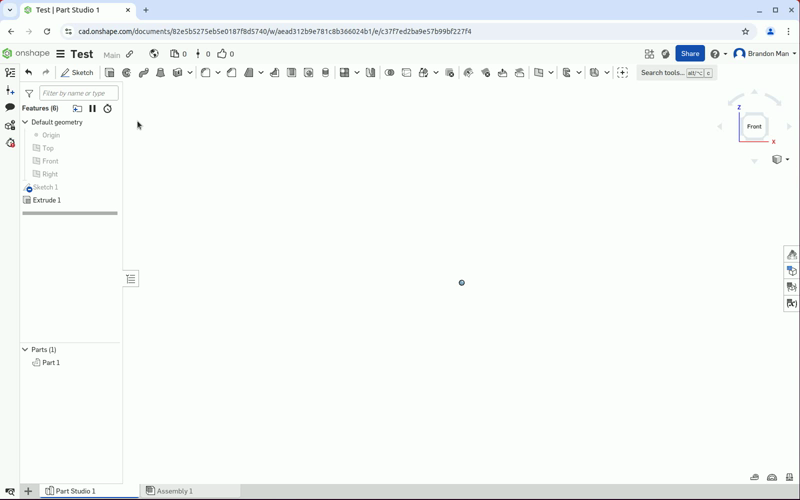
mouse_move(73, 189)
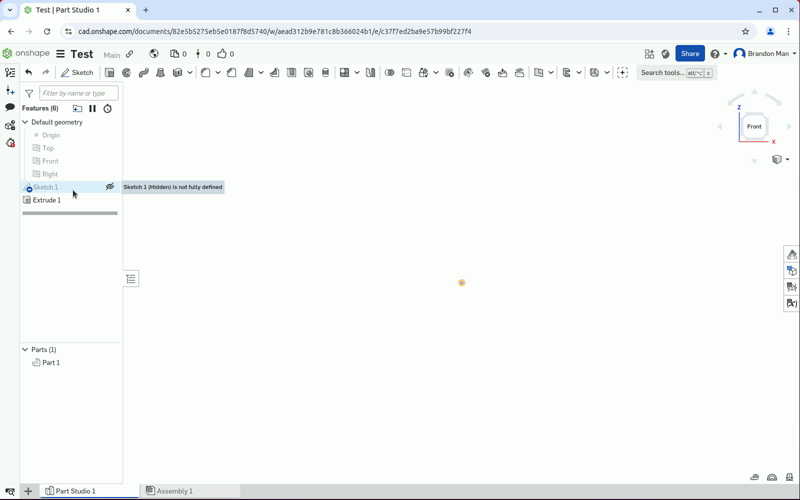
click(73, 189)
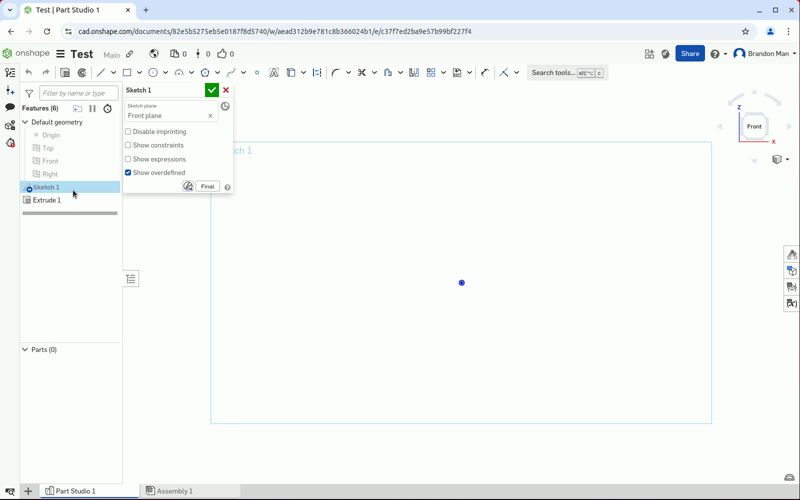
mouse_move(229, 92)
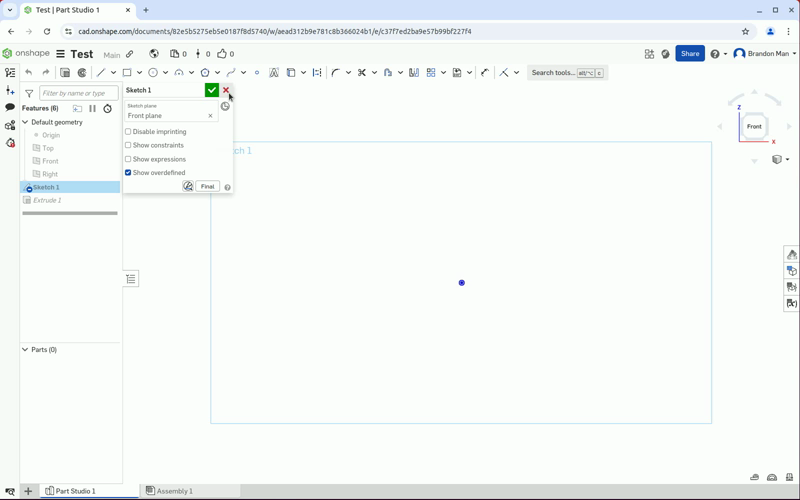
click(229, 92)
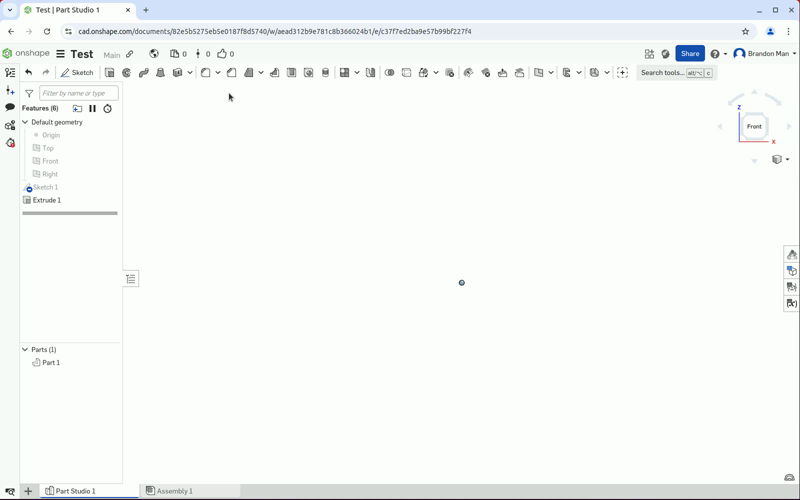
mouse_move(541, 75)
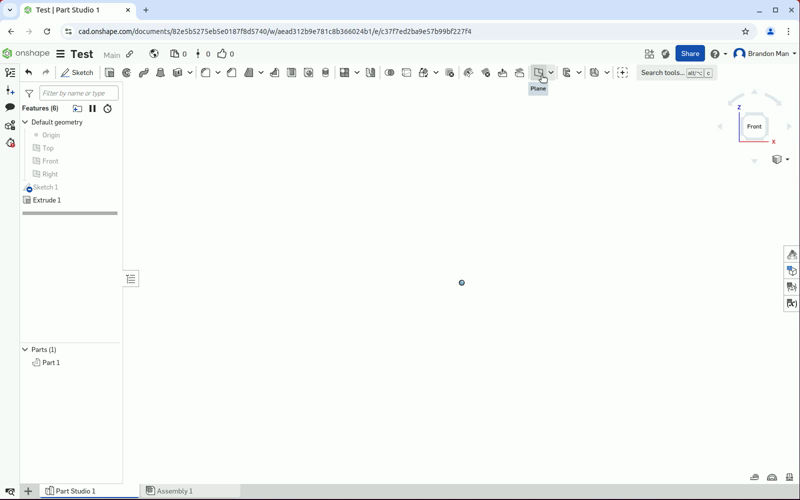
click(541, 75)
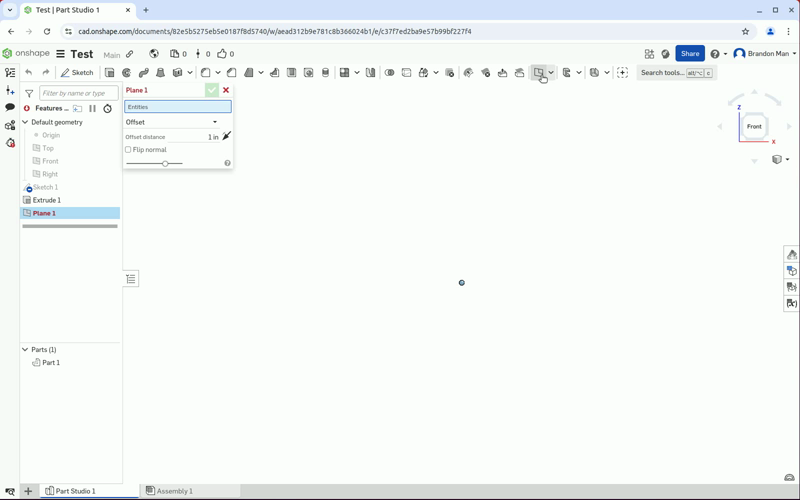
mouse_move(73, 163)
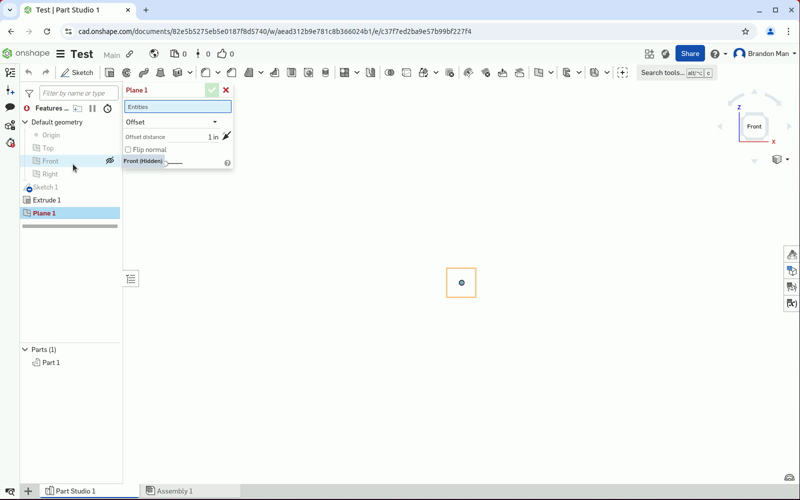
click(73, 163)
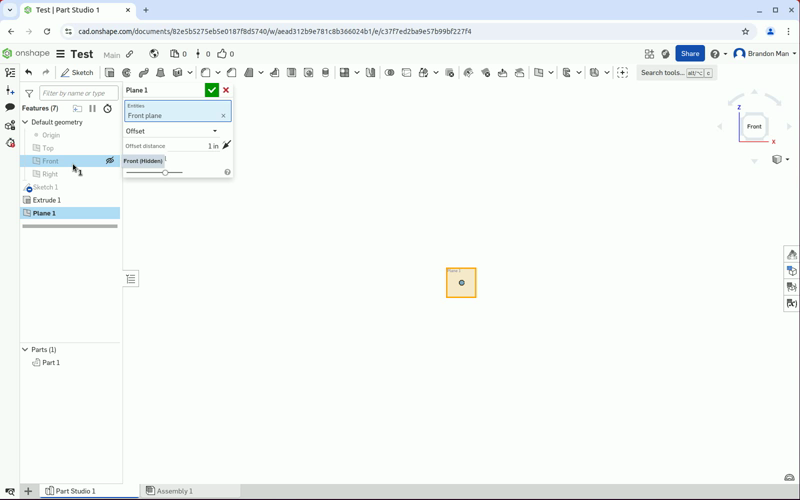
key(tab, 2)
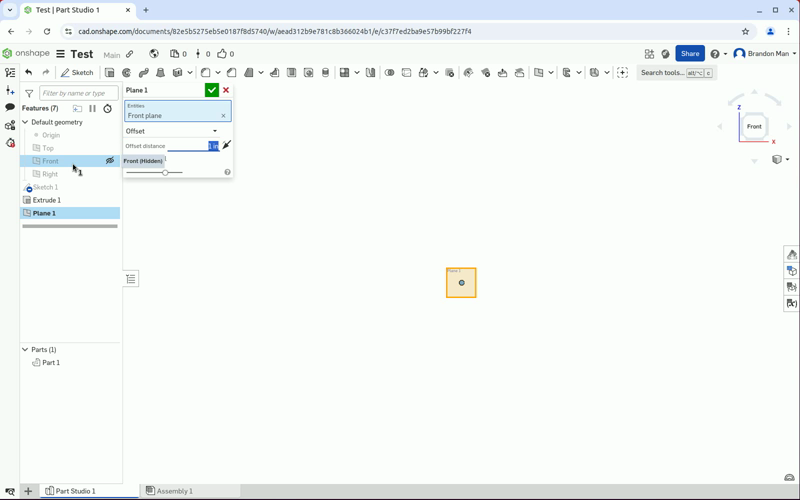
text(5.792)
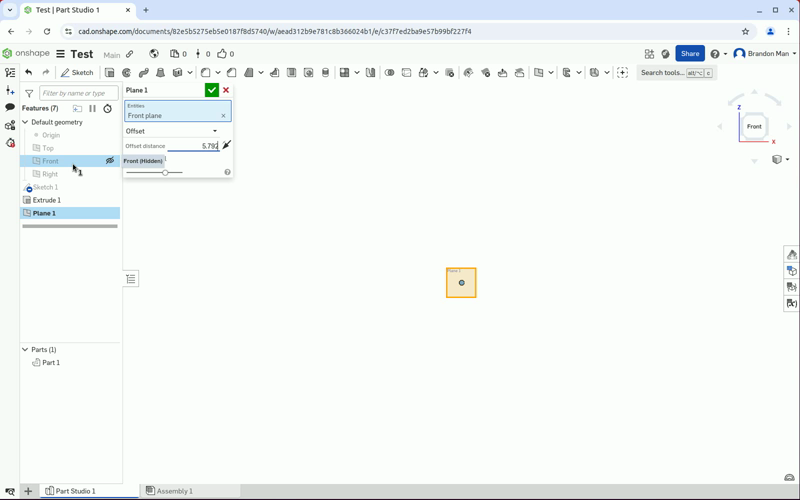
key(enter, 2)
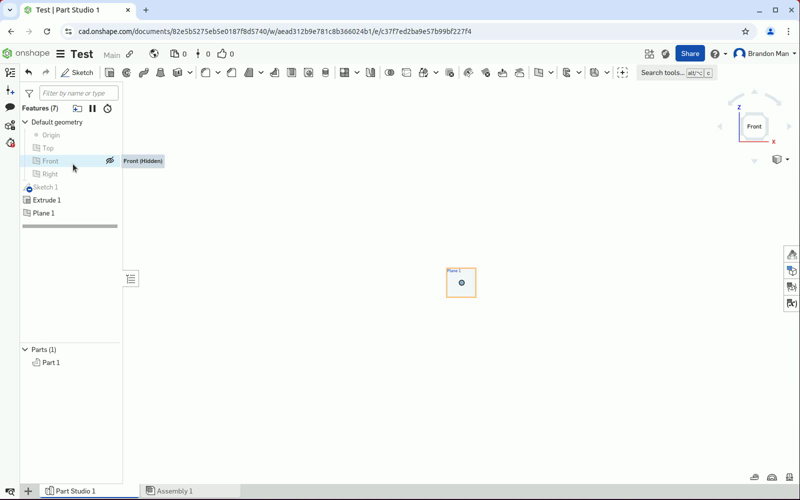
key(shift+s)
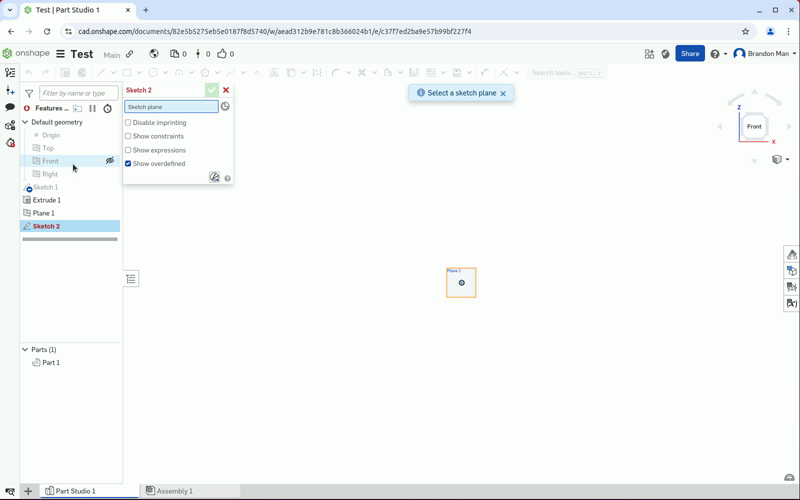
mouse_move(73, 215)
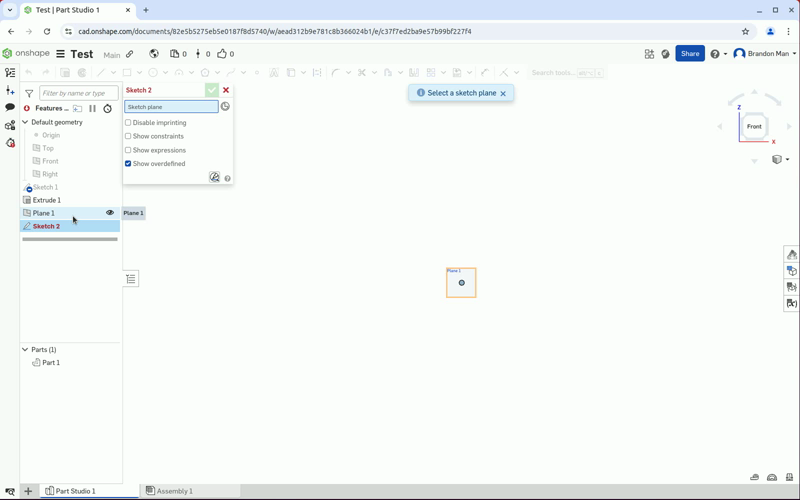
click(73, 215)
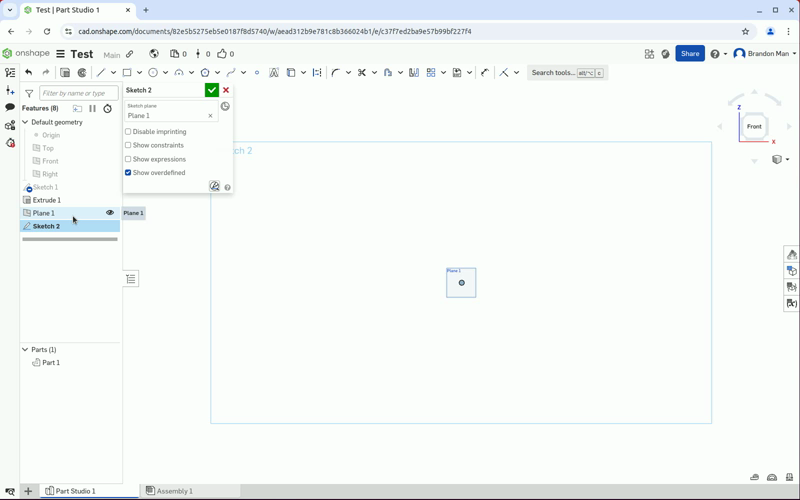
mouse_move(73, 352)
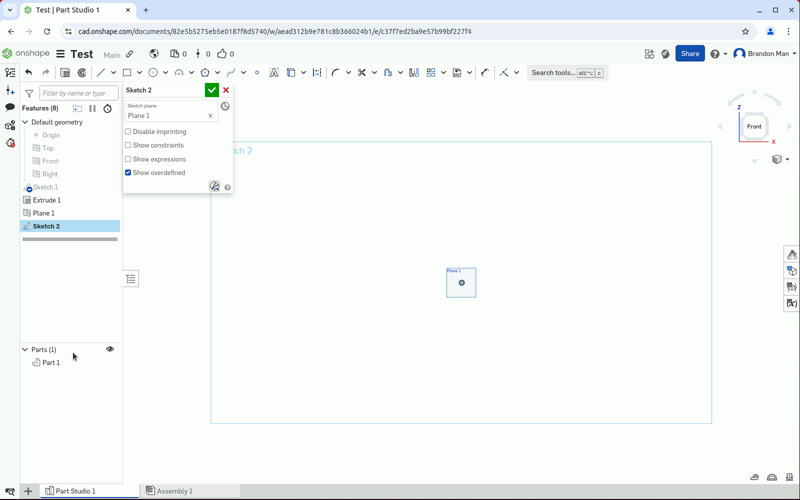
key(y)
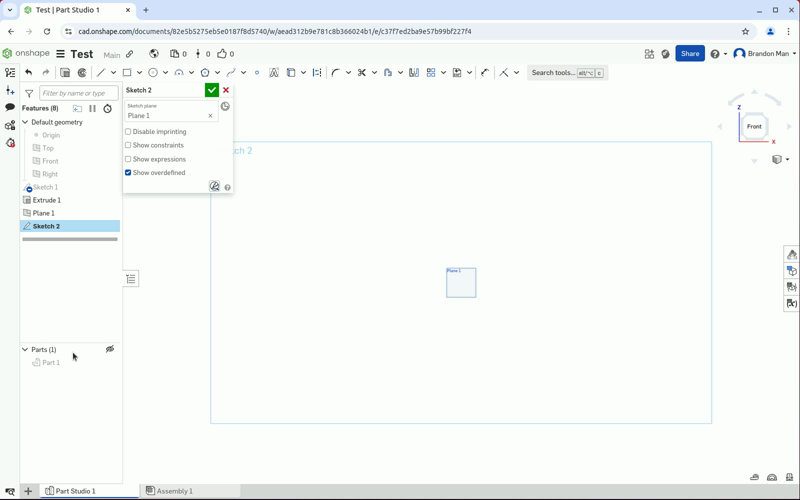
key(c)
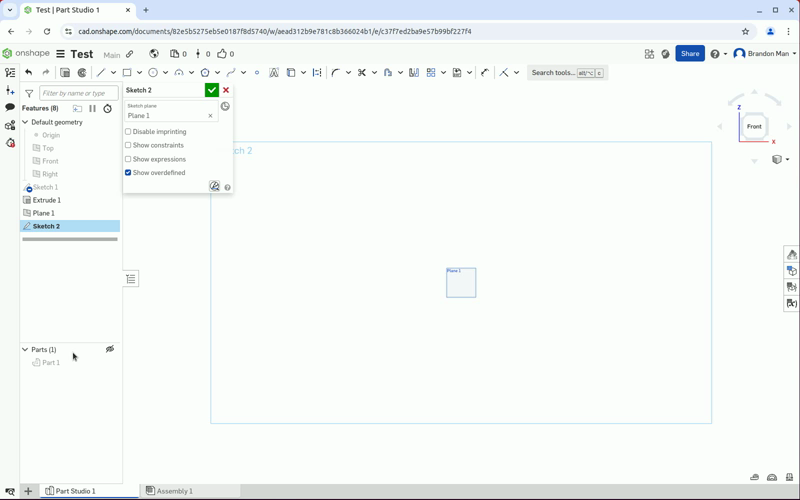
key_down(shift)
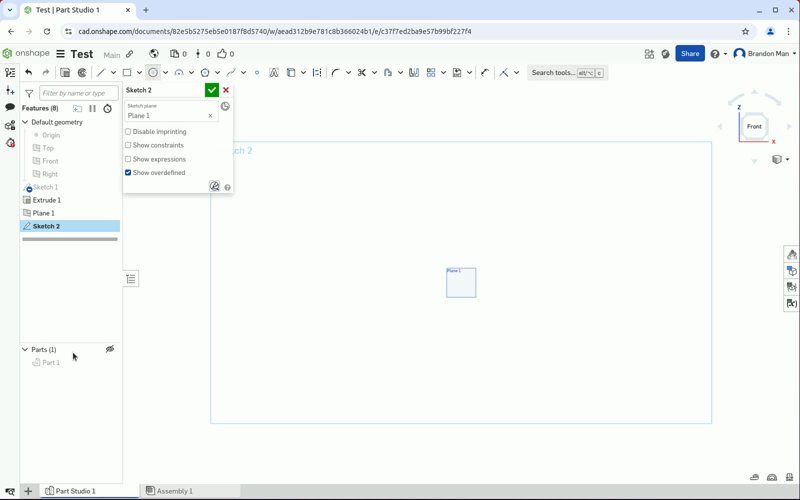
mouse_move(461, 282)
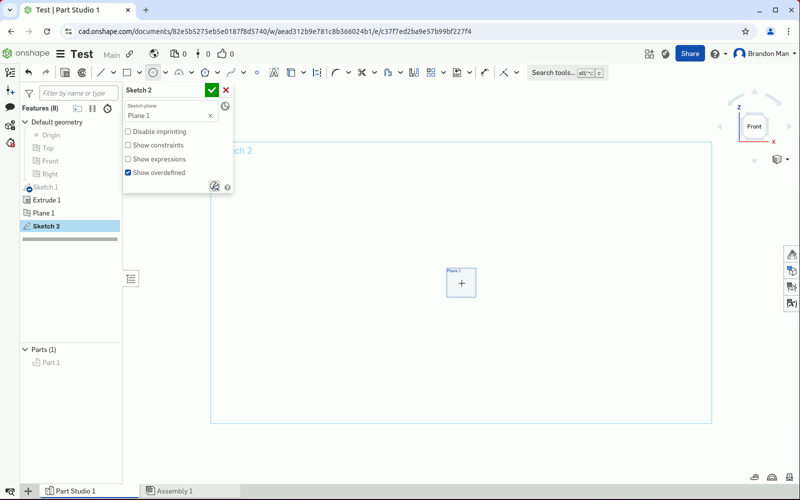
click(461, 282)
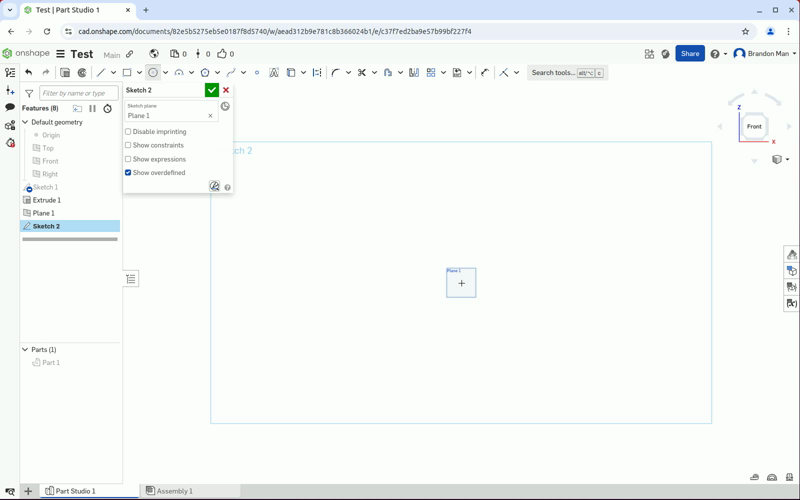
key_up(shift)
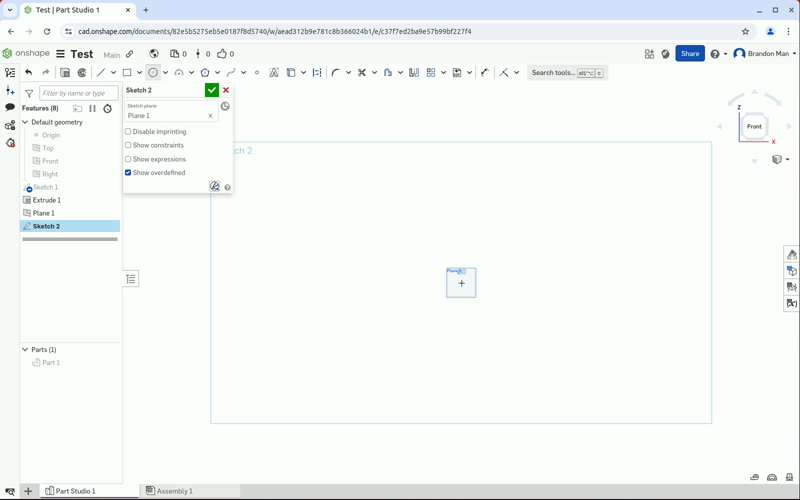
mouse_move(463, 282)
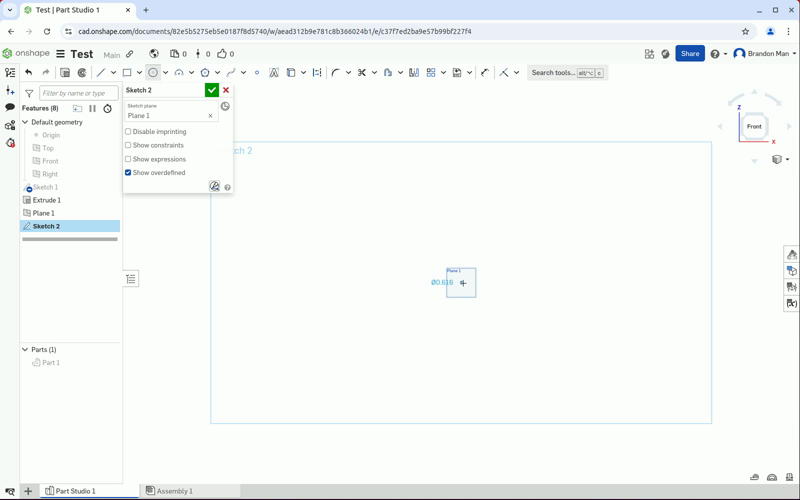
scroll(6)
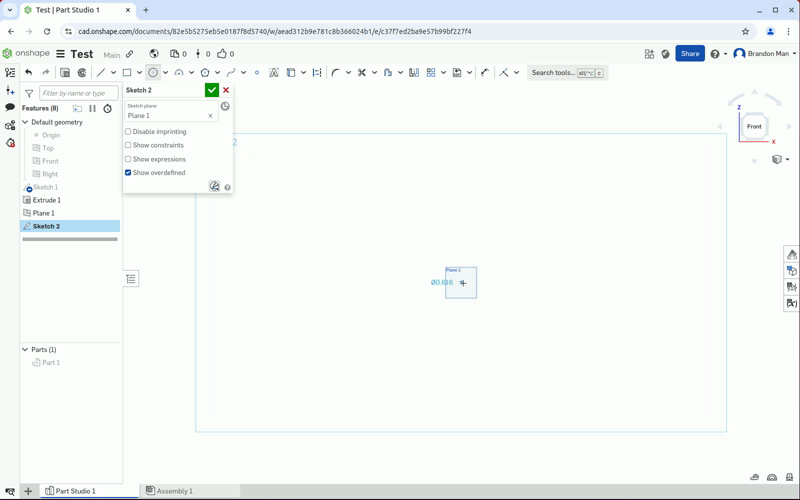
scroll(6)
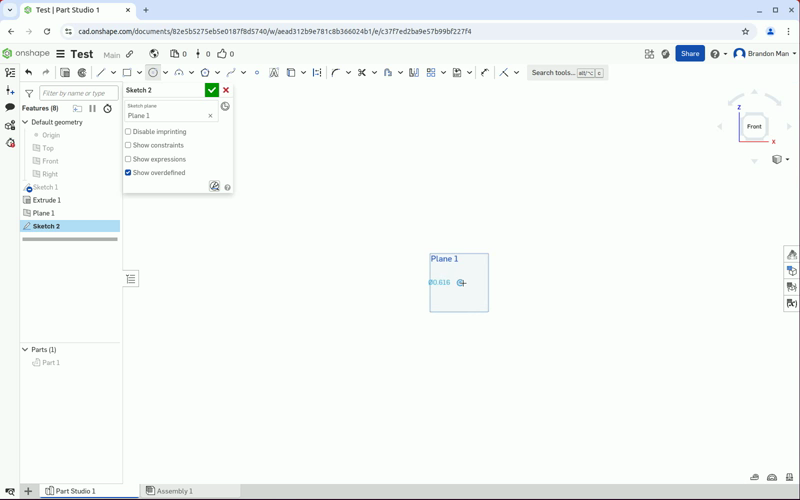
scroll(6)
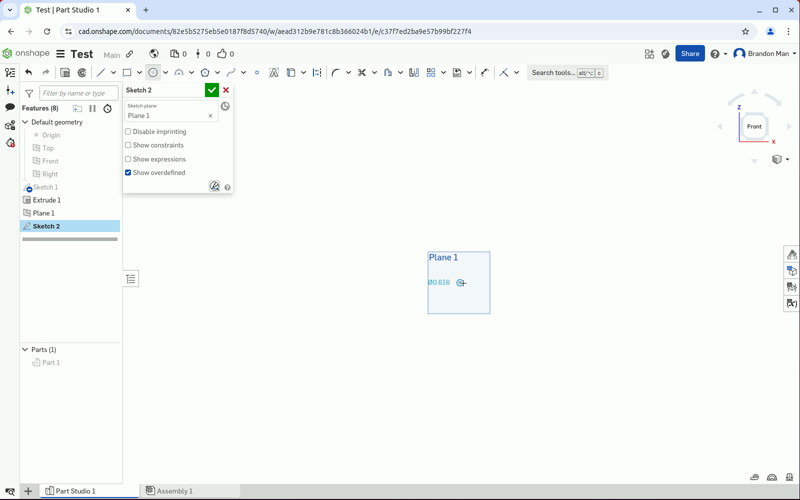
scroll(6)
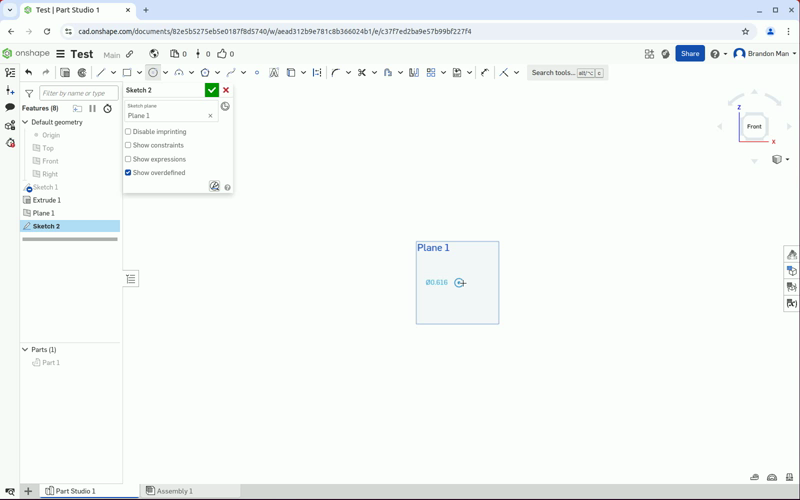
scroll(6)
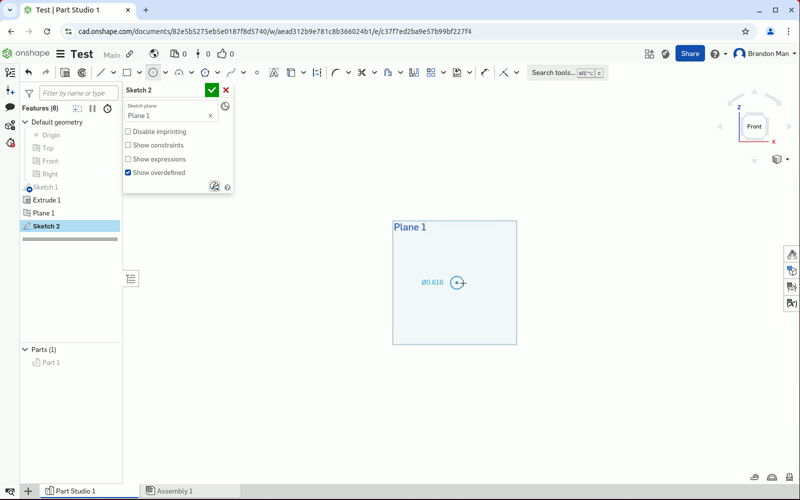
scroll(6)
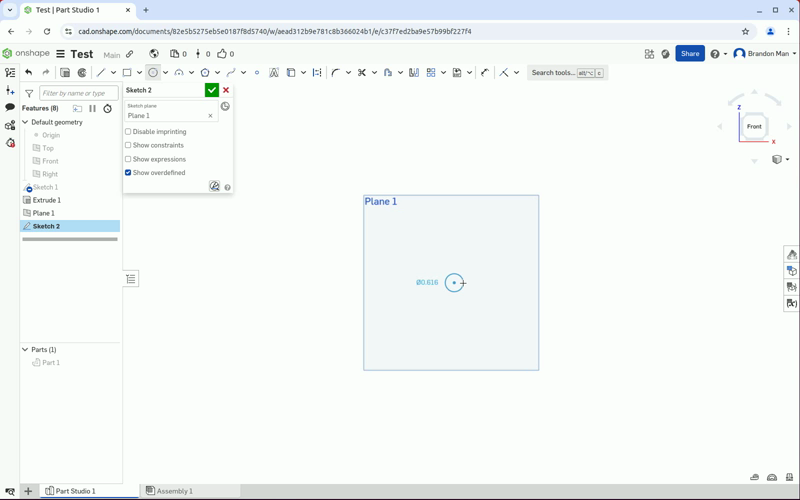
scroll(6)
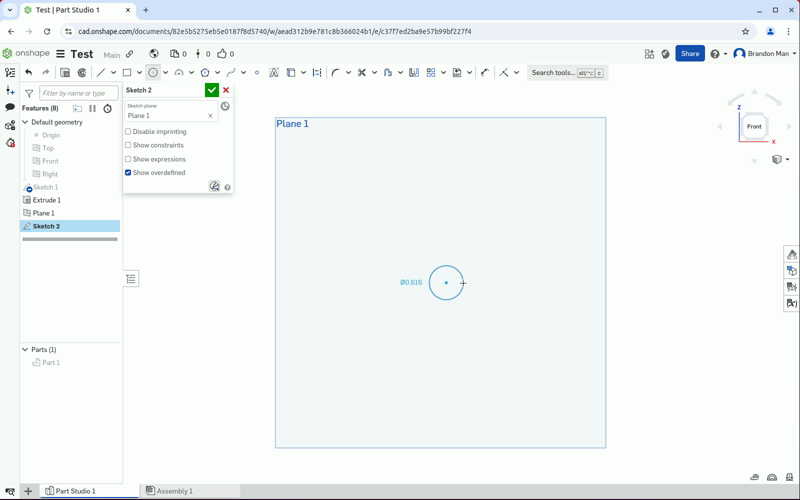
click(463, 282)
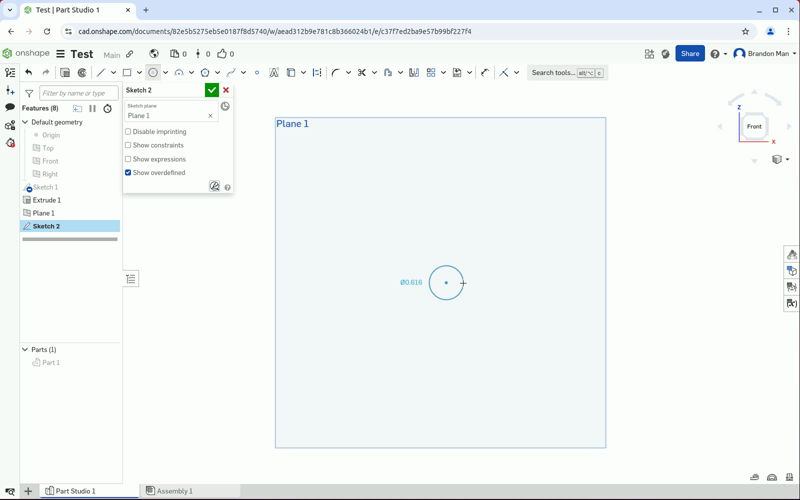
scroll(-6)
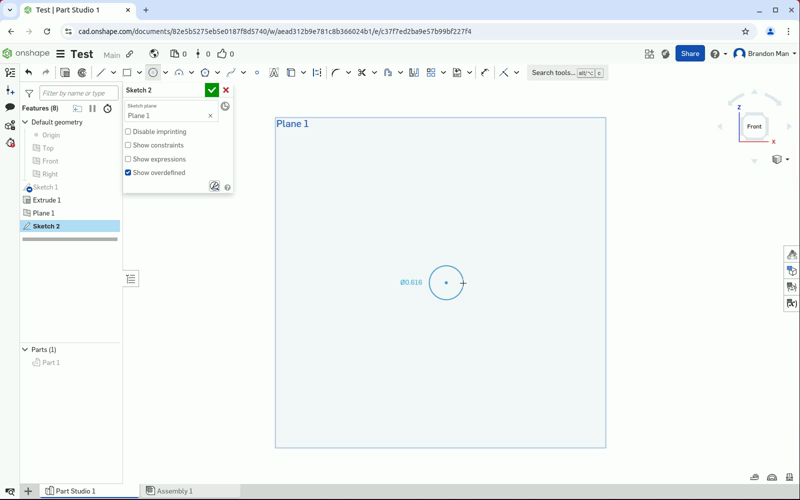
scroll(-6)
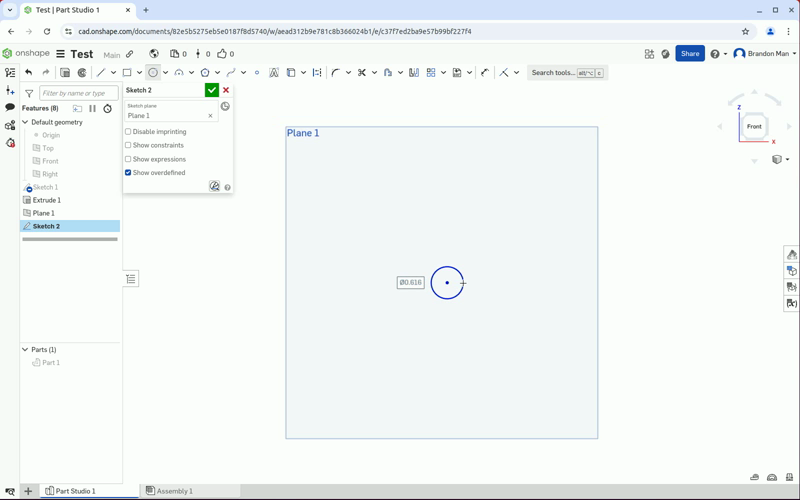
scroll(-6)
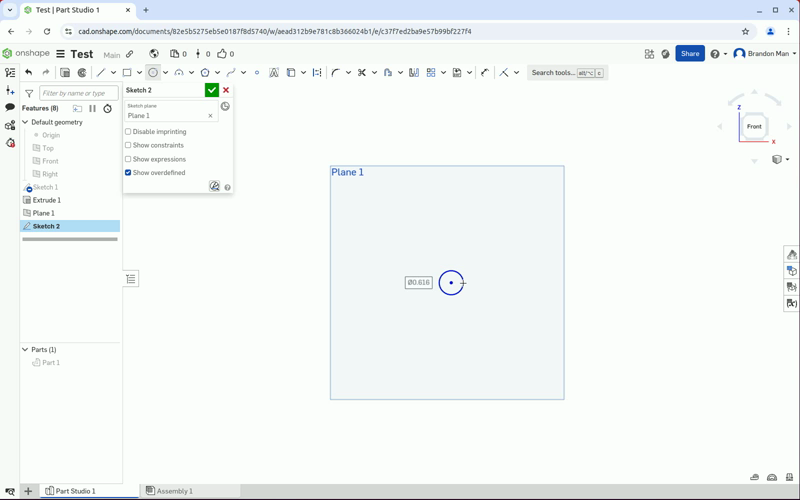
scroll(-6)
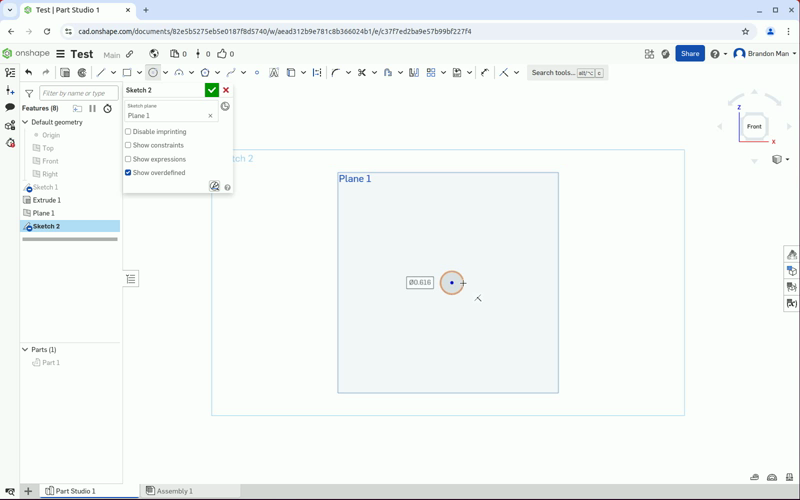
scroll(-6)
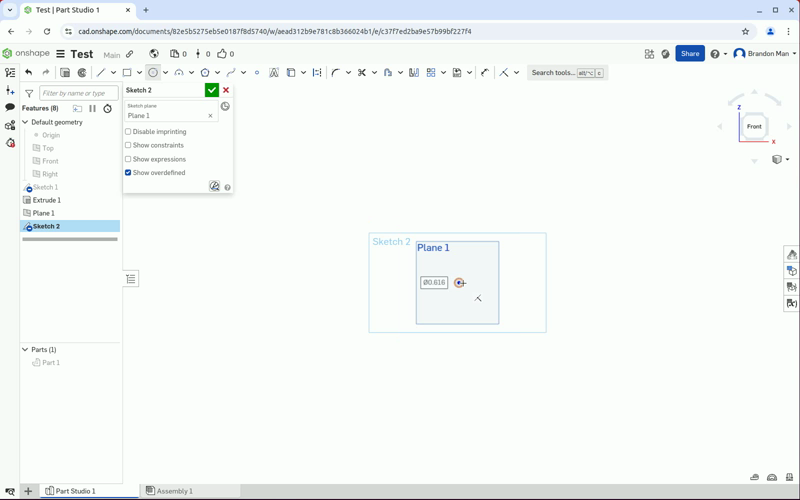
scroll(-6)
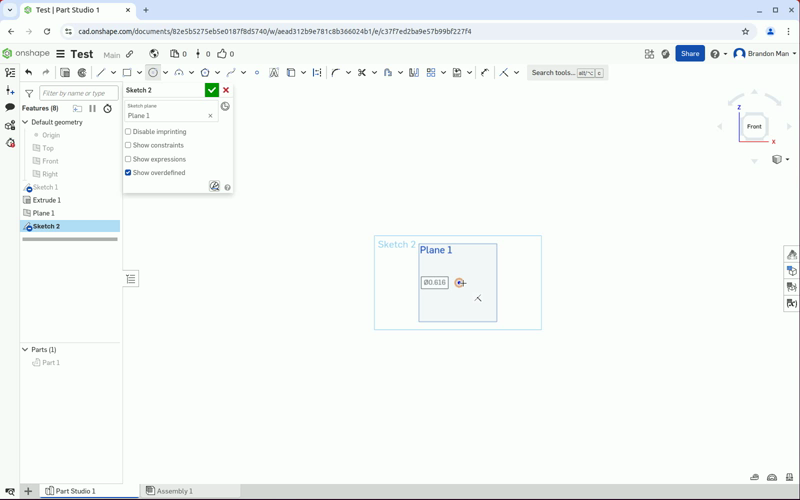
scroll(-6)
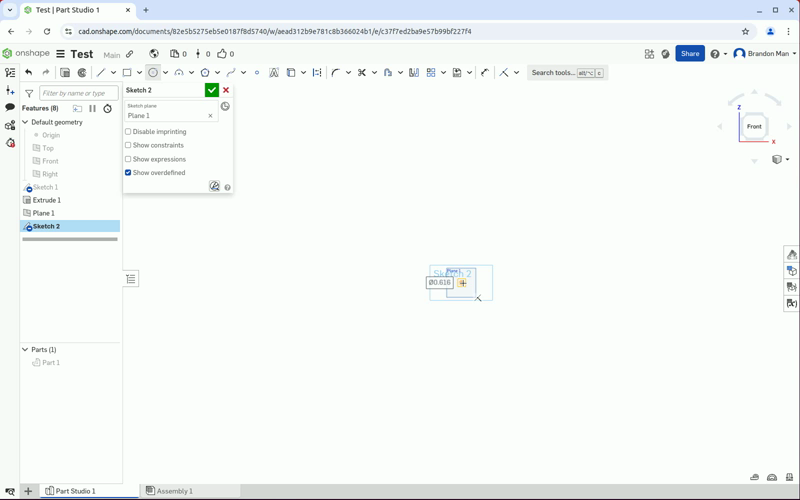
key(esc)
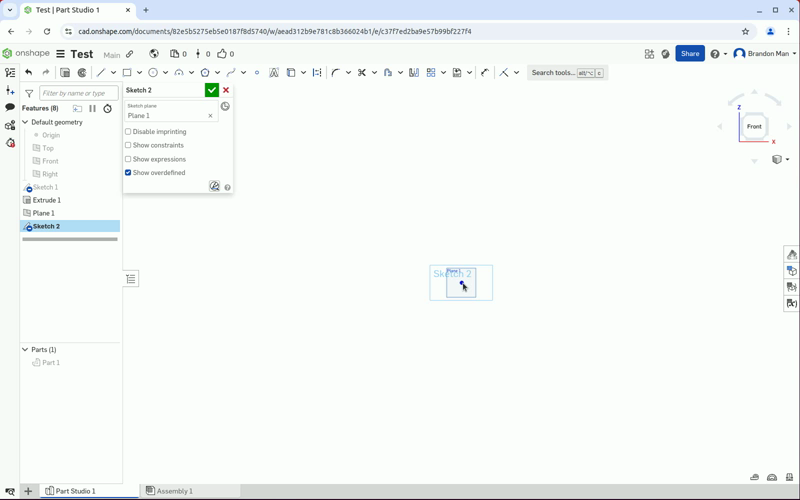
mouse_move(462, 283)
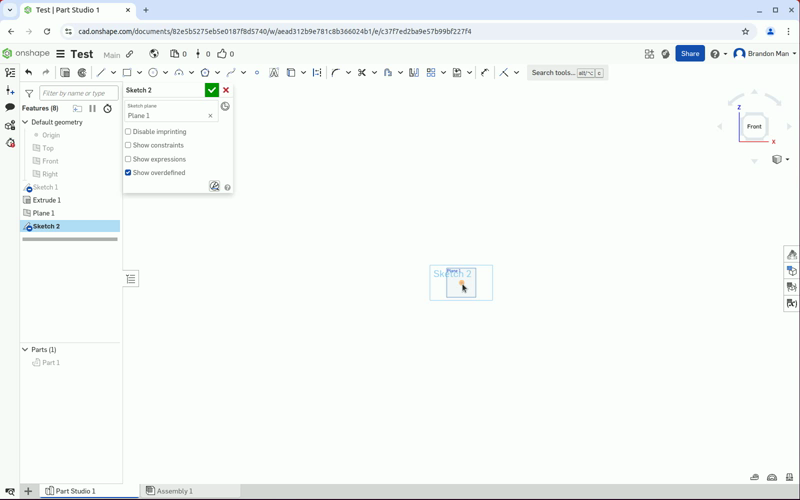
scroll(6)
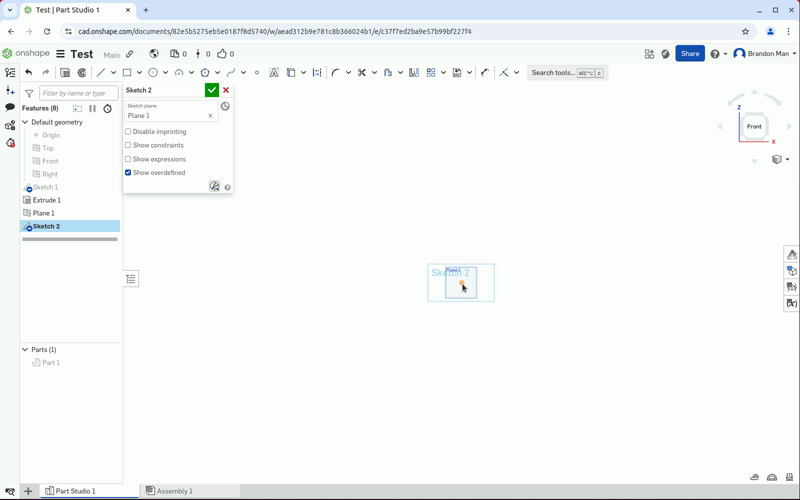
scroll(6)
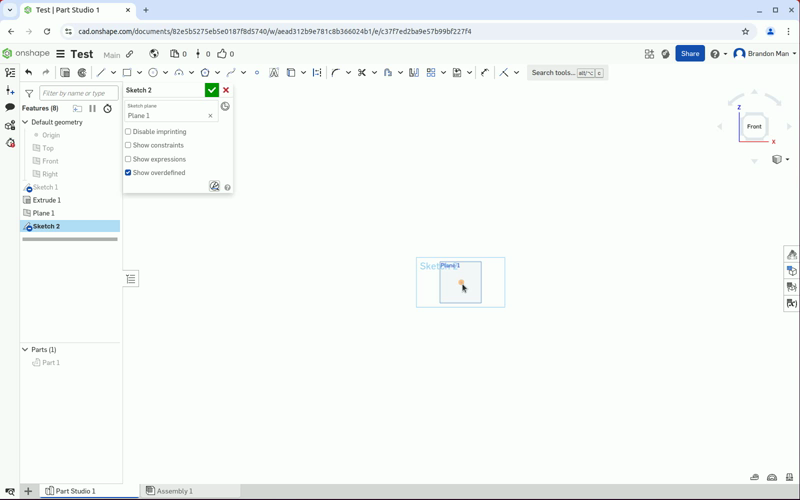
scroll(6)
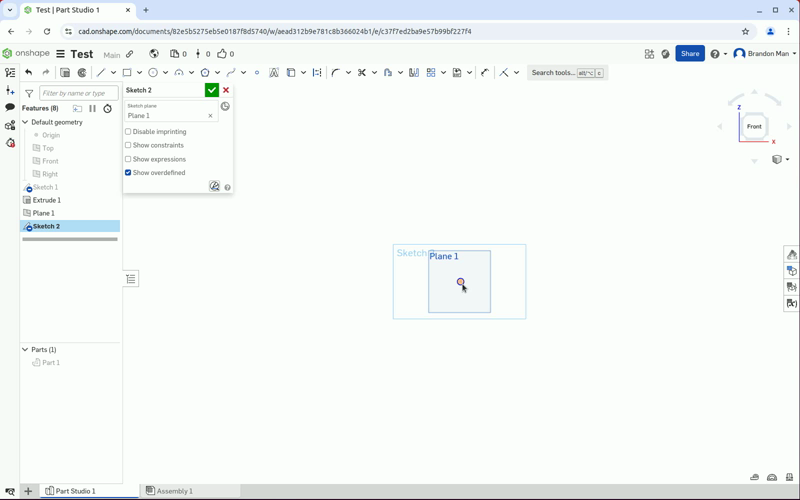
scroll(6)
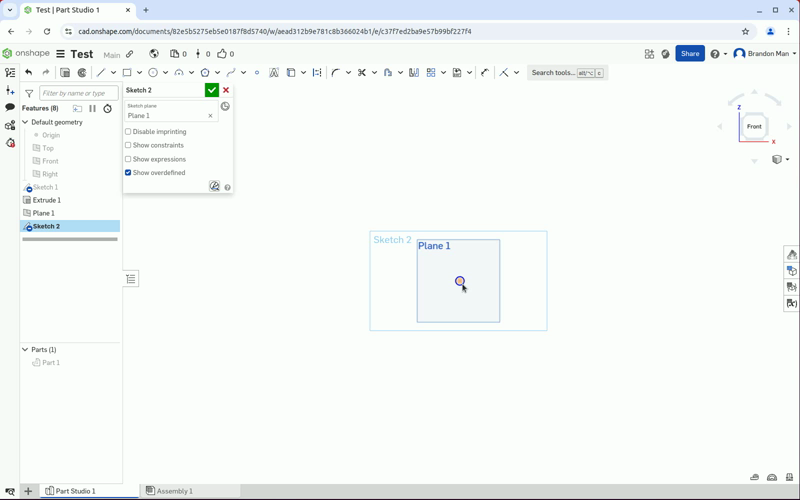
scroll(6)
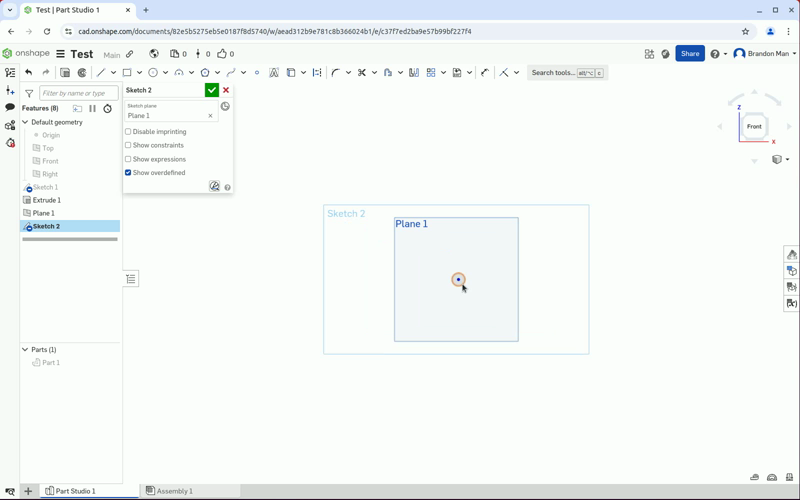
scroll(6)
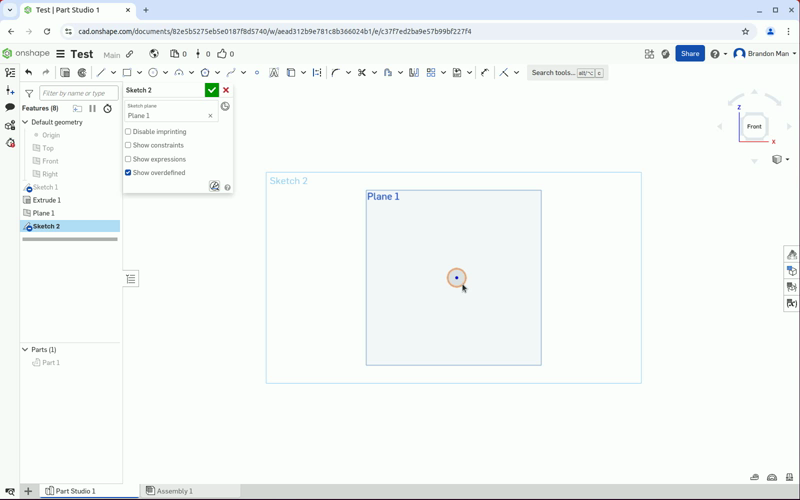
scroll(6)
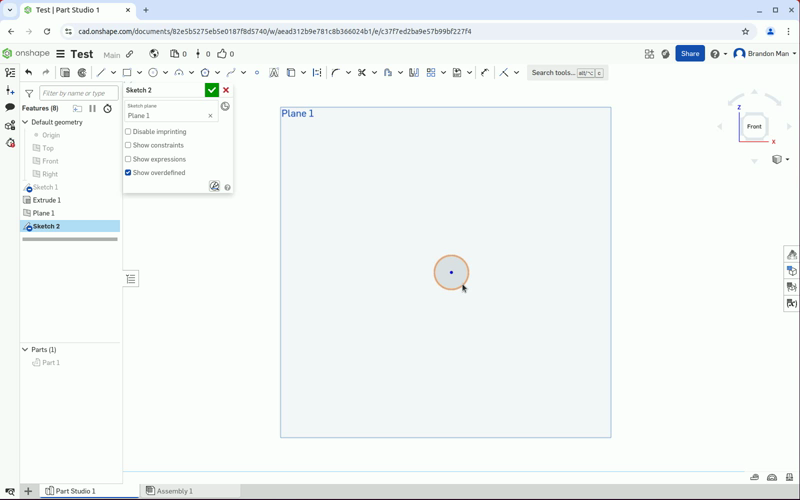
click(462, 283)
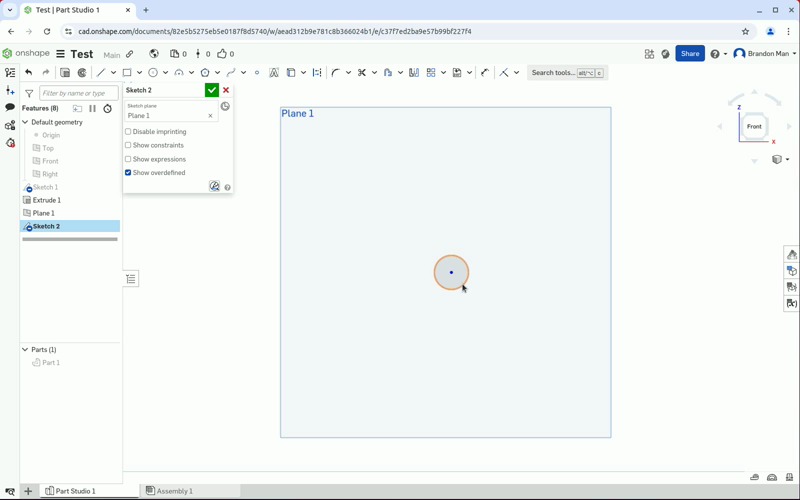
scroll(-6)
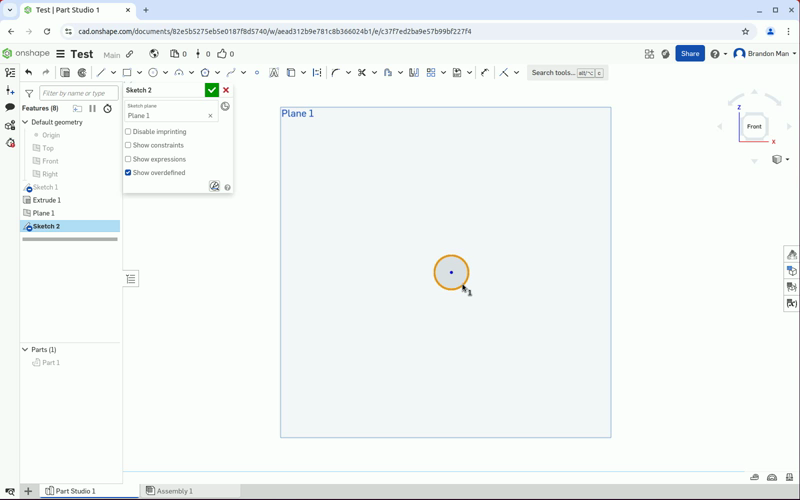
scroll(-6)
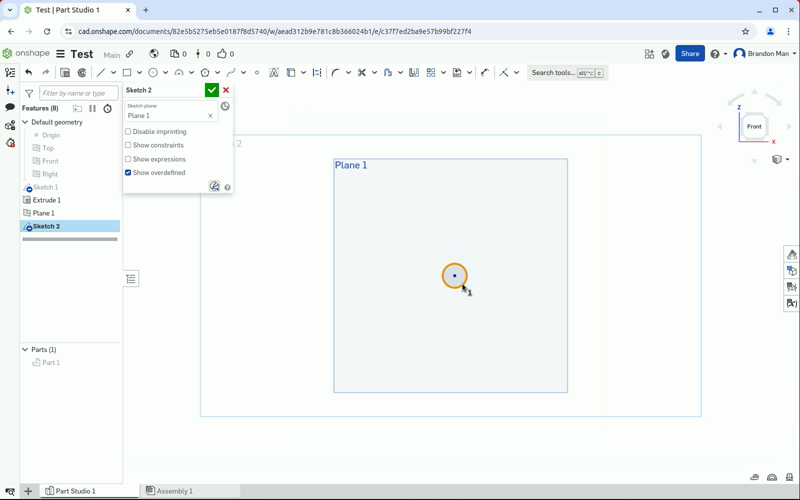
scroll(-6)
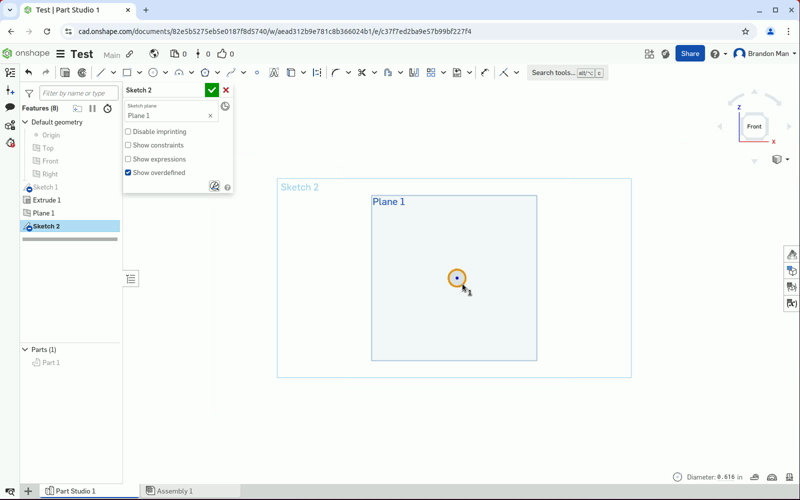
scroll(-6)
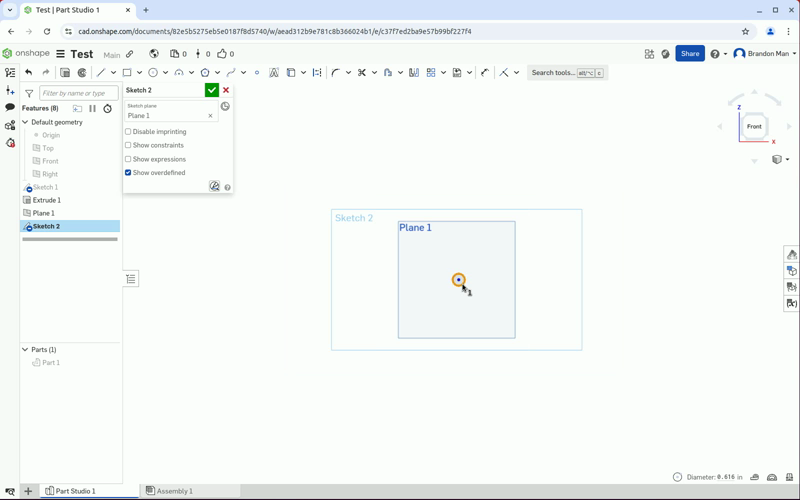
scroll(-6)
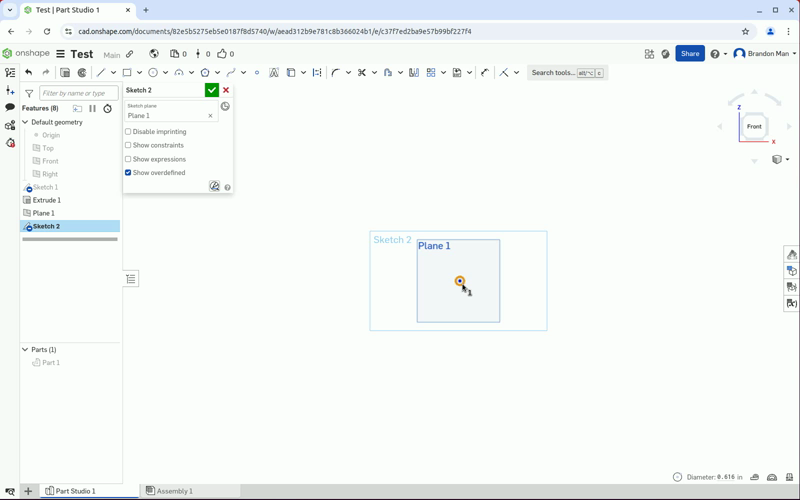
scroll(-6)
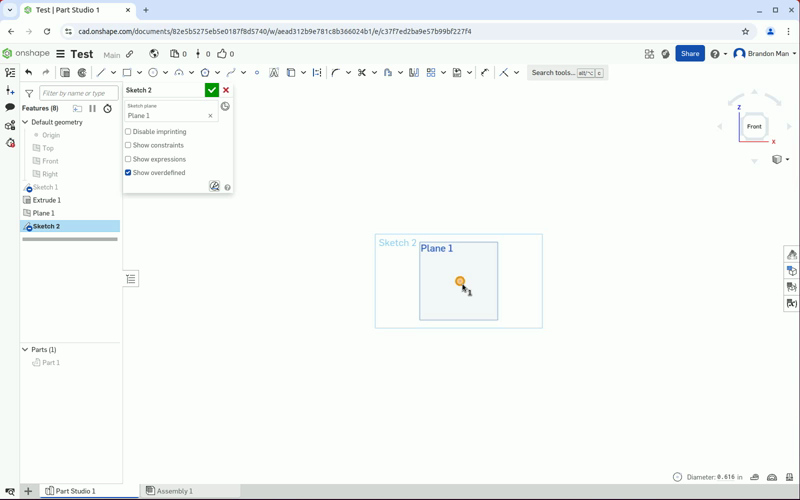
scroll(-6)
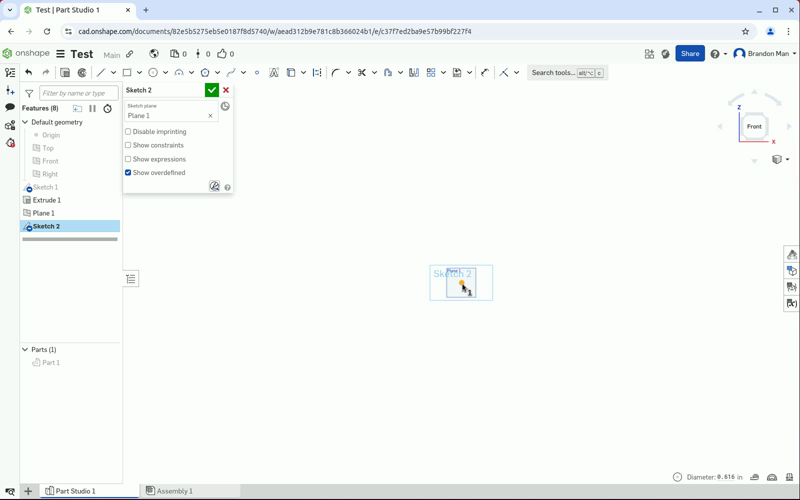
mouse_move(73, 352)
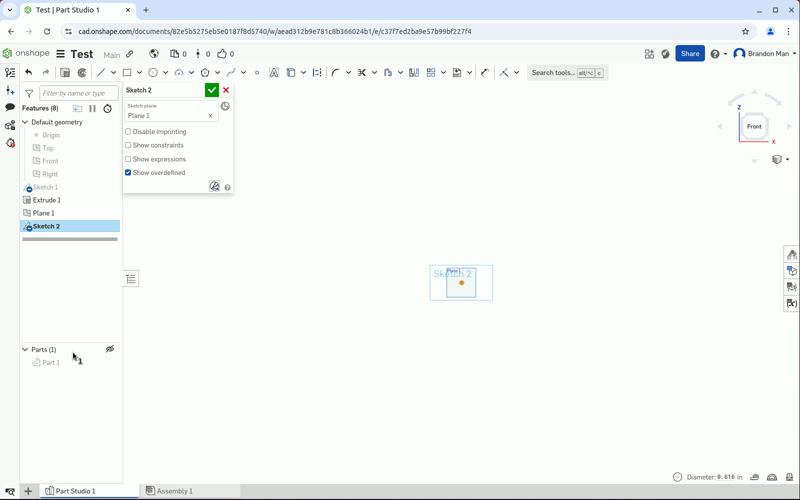
key(shift+y)
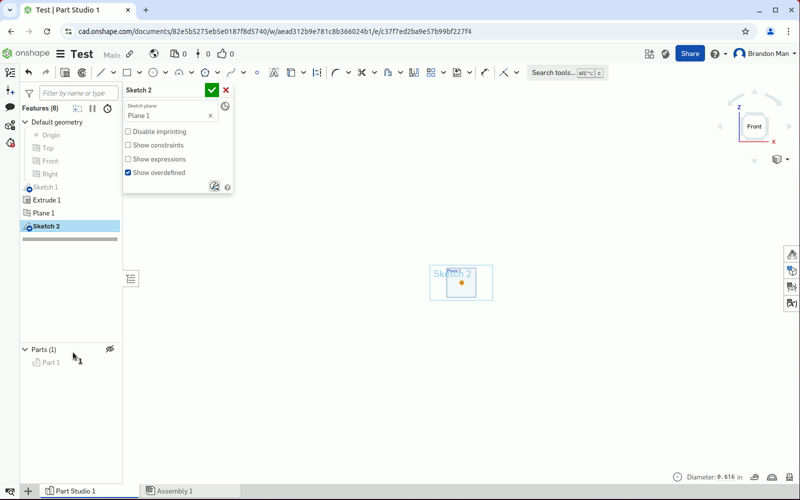
key(shift+e)
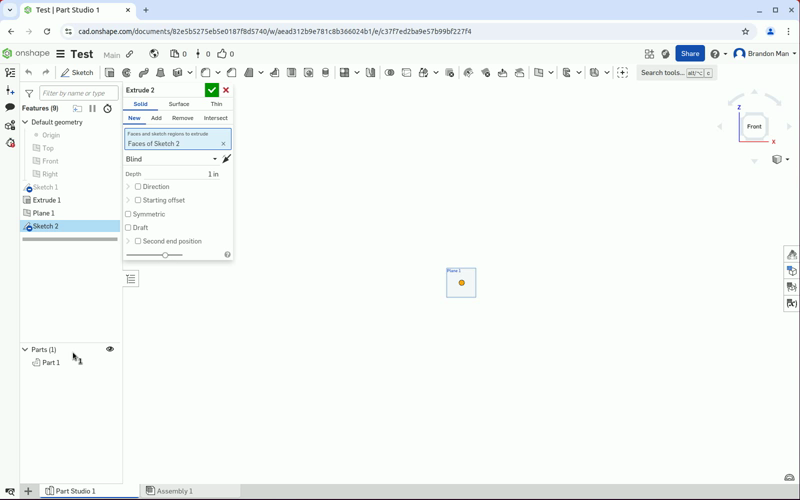
mouse_move(143, 106)
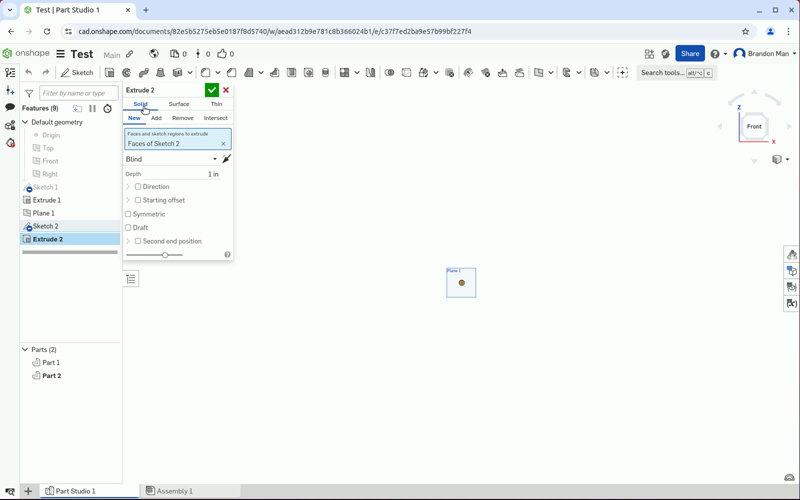
click(143, 106)
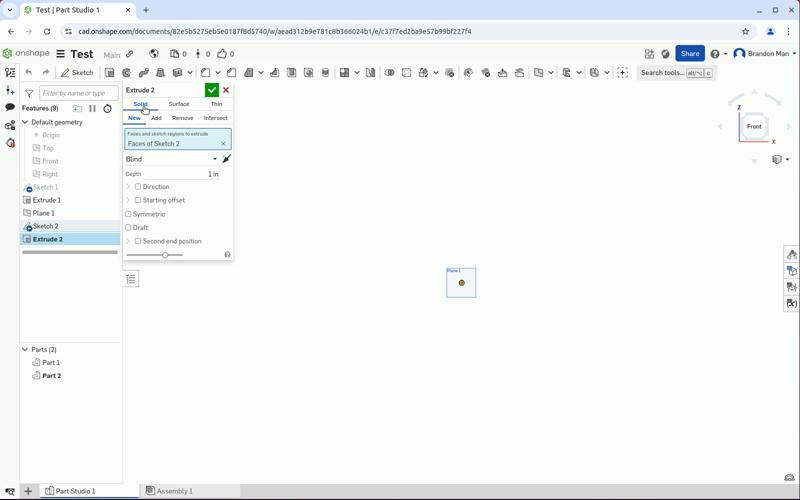
mouse_move(137, 120)
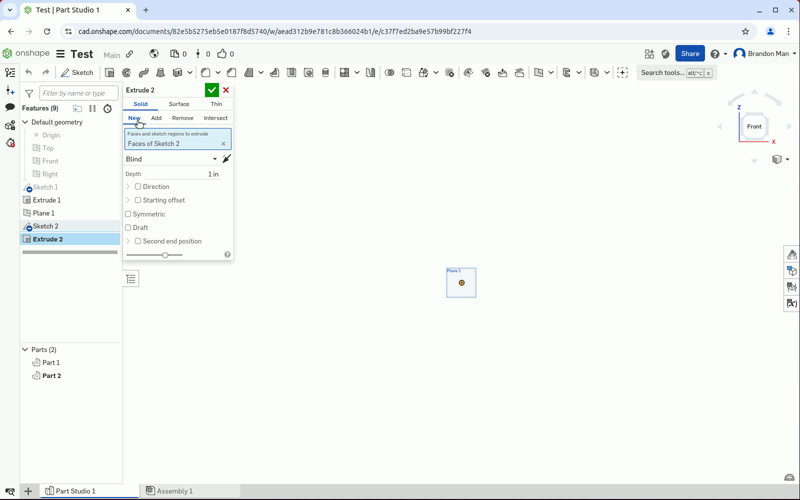
click(137, 120)
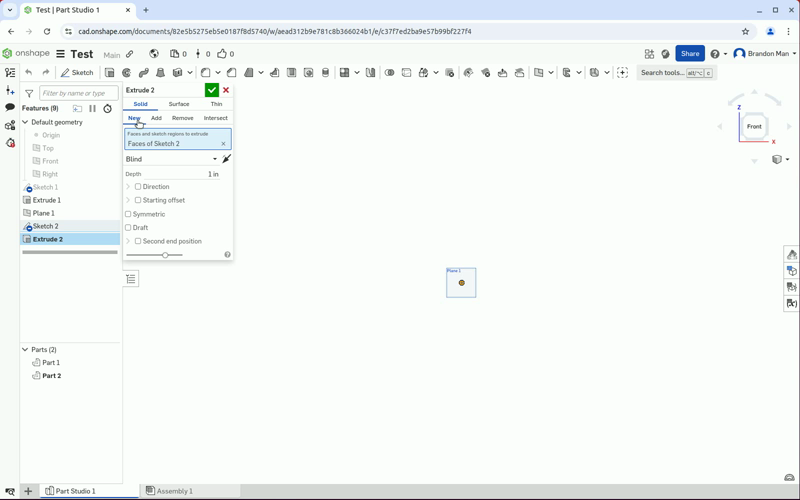
key(tab, 4)
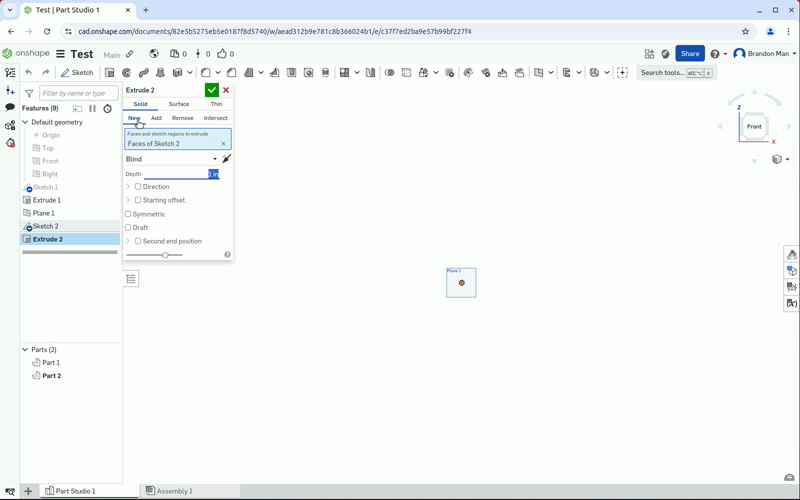
text(17.331)
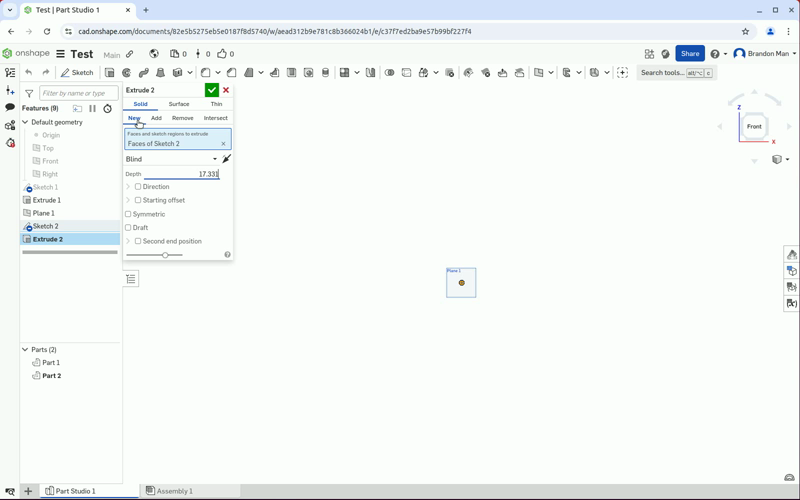
key(enter)
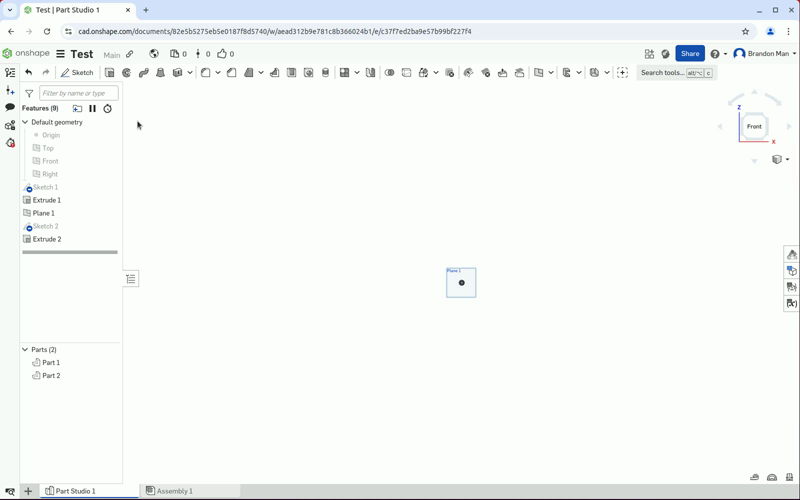
key(shift+h)
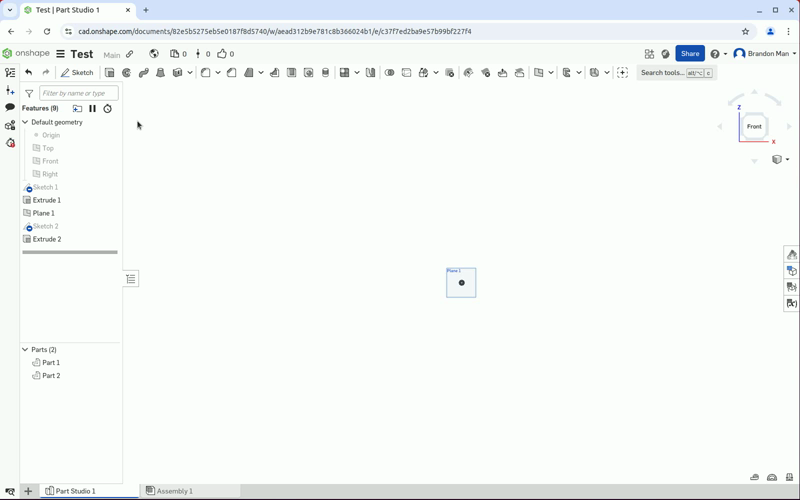
key(shift+h)
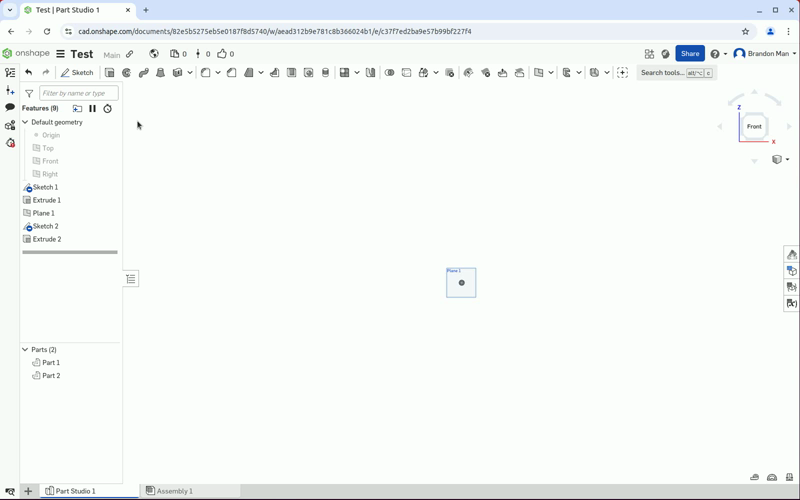
key(shift+7)
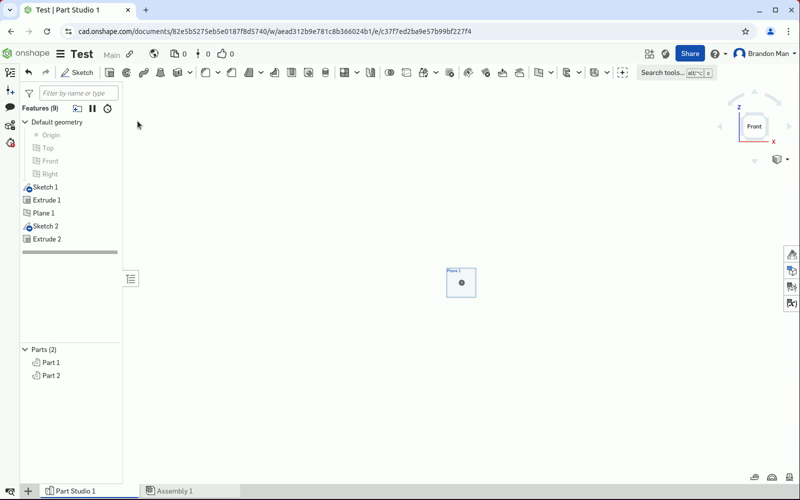
key(left, 2)
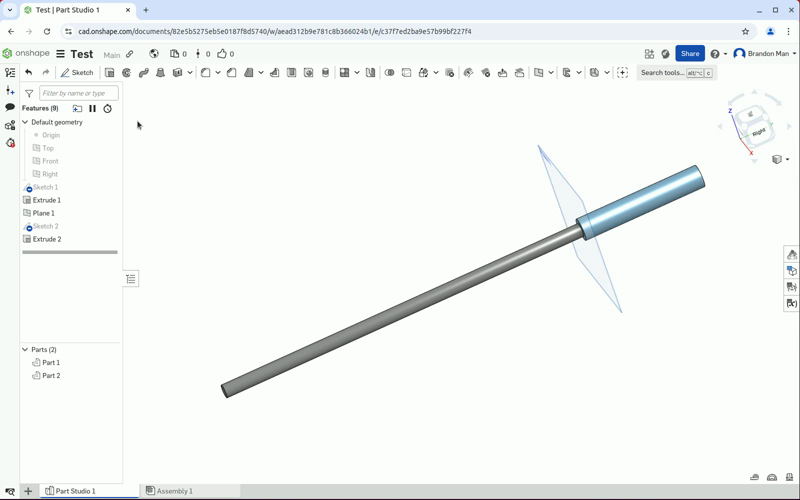
key(down, 2)
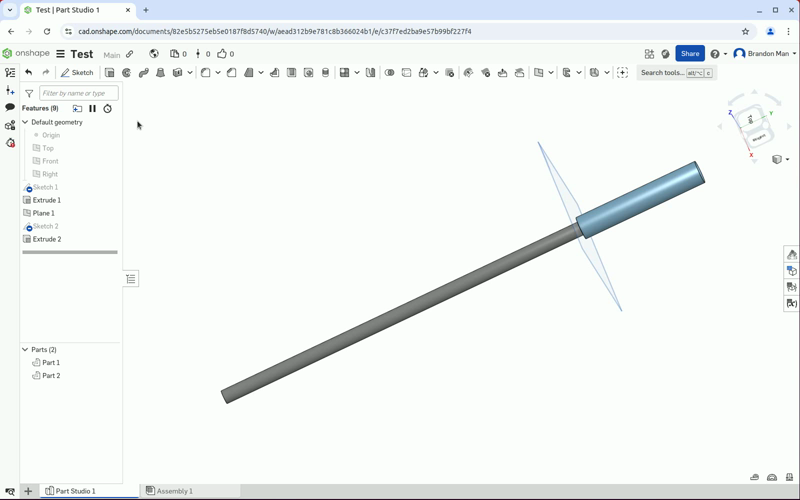
key(up, 2)
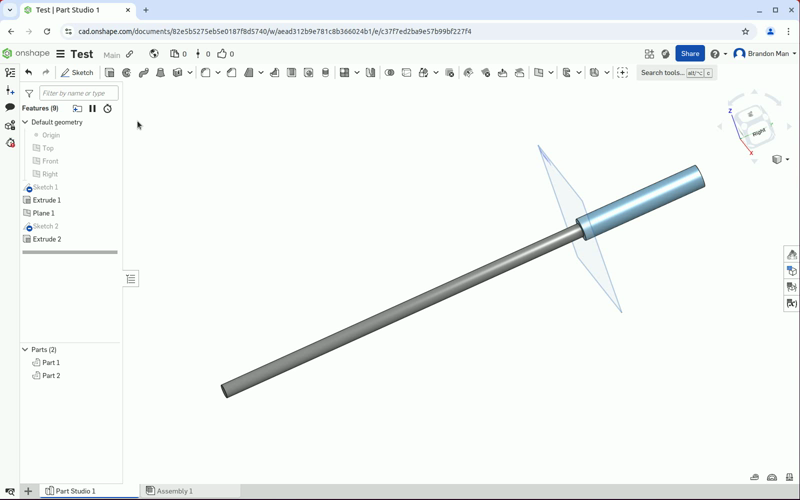
key(right, 2)
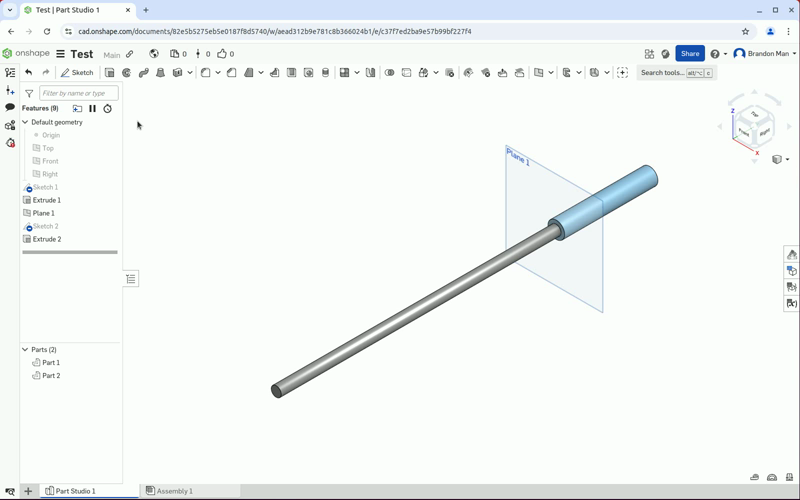
mouse_move(73, 189)
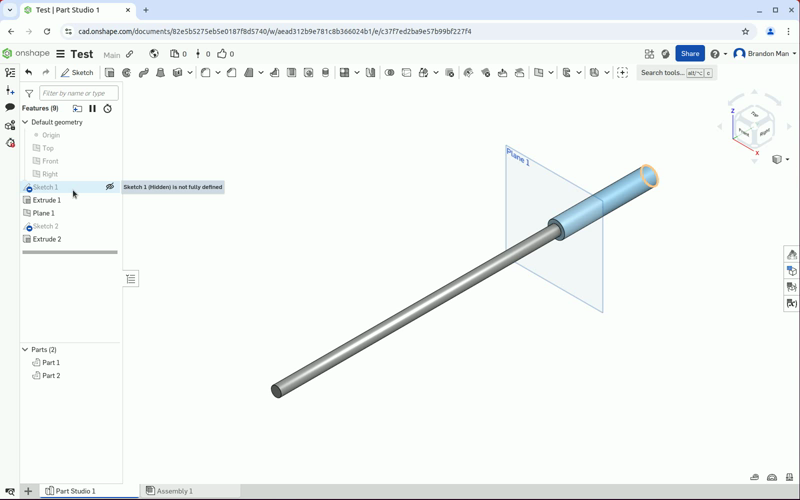
click(73, 189)